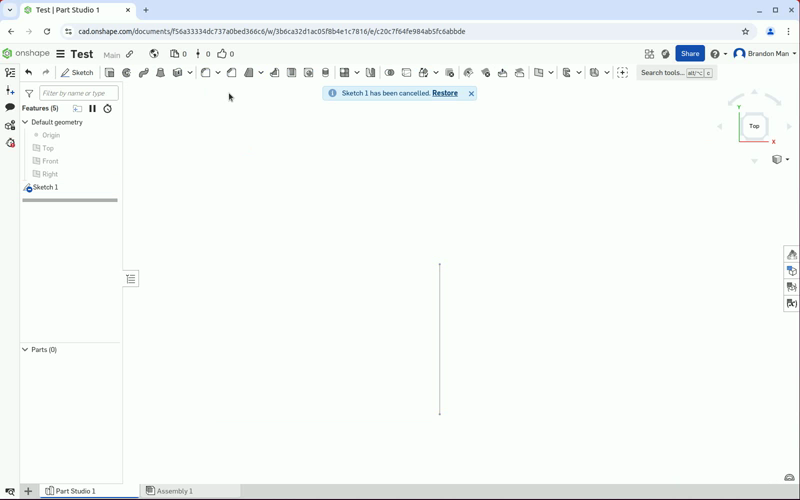
key(shift+h)
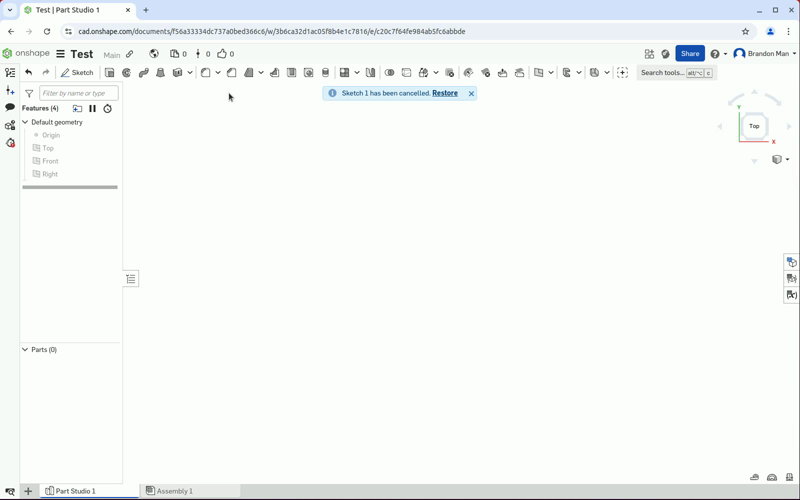
mouse_move(73, 352)
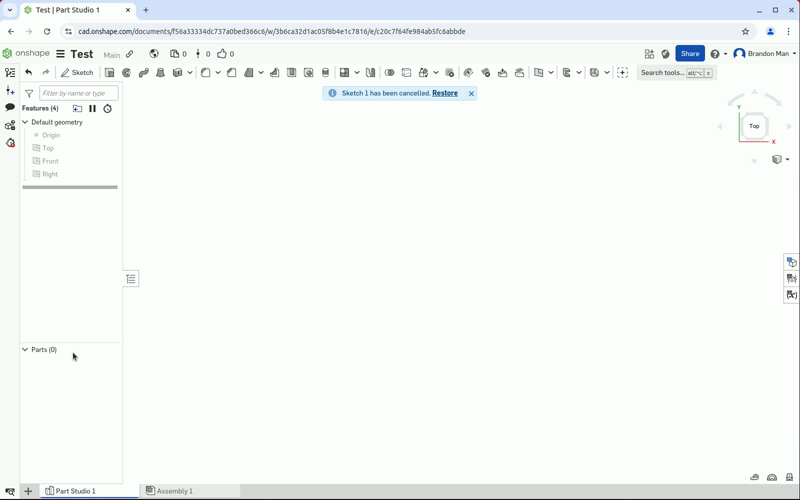
key(y)
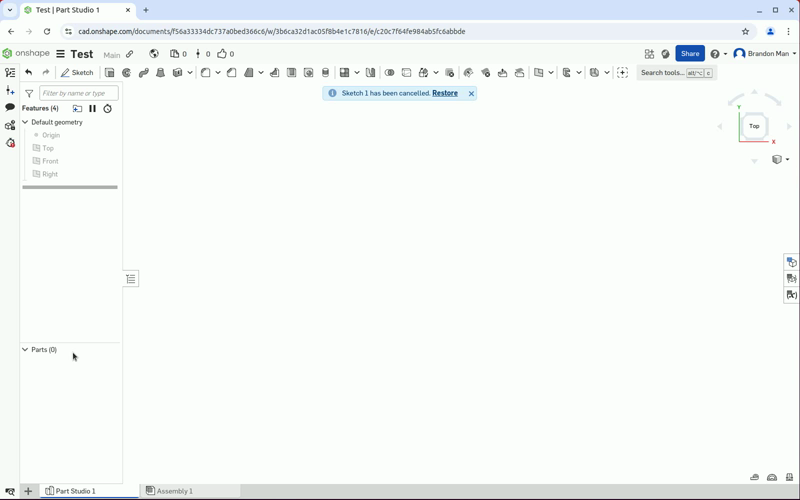
key(shift+p)
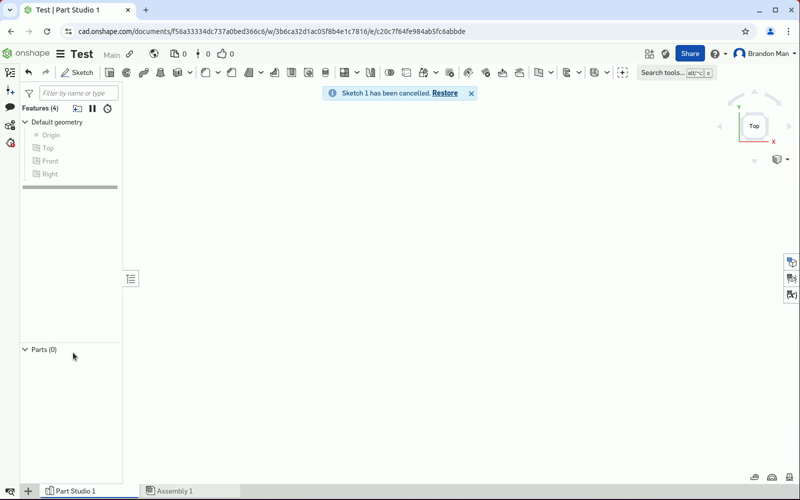
key(space)
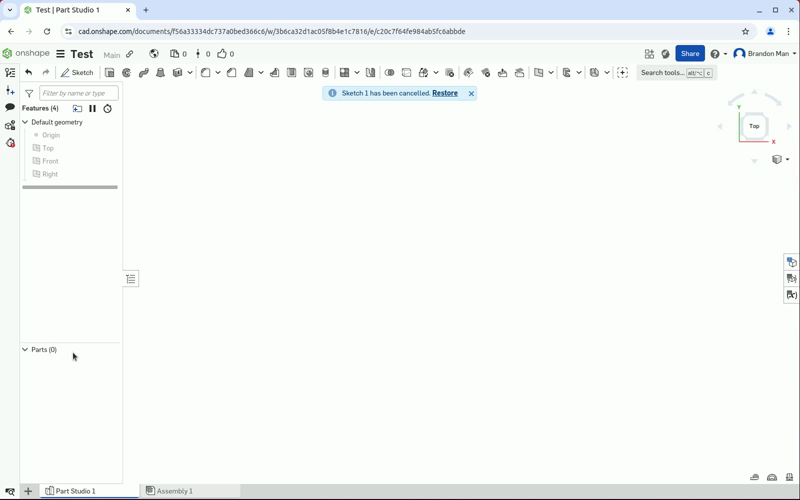
key_down(shift)
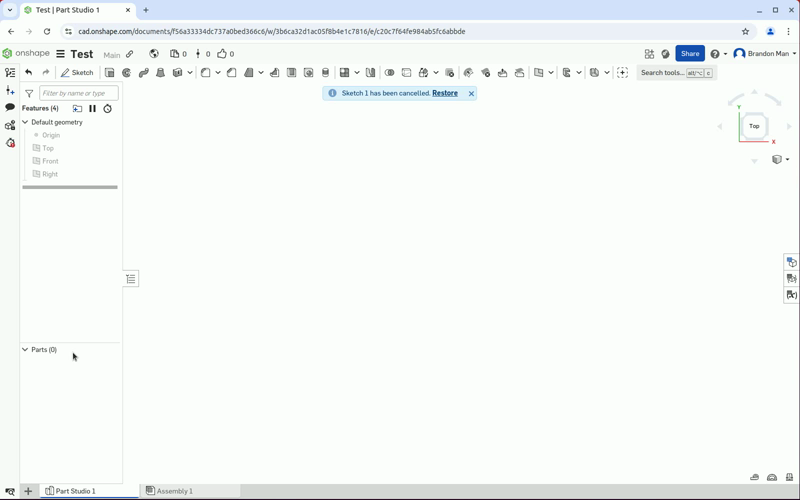
key(up)
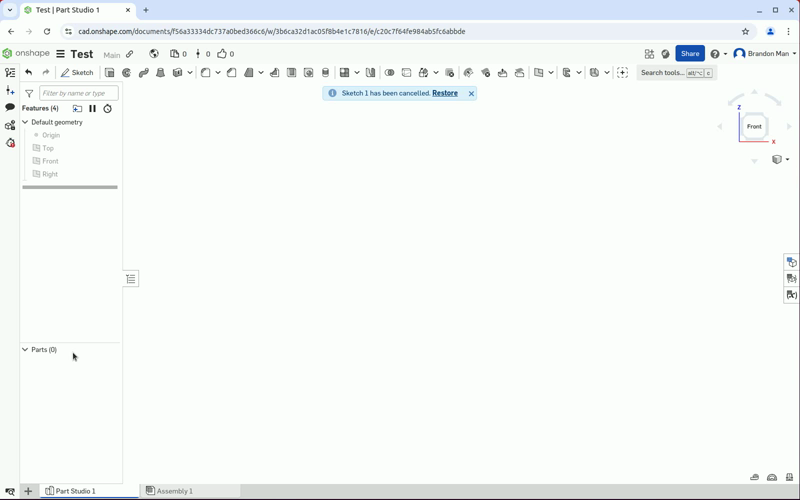
key_up(shift)
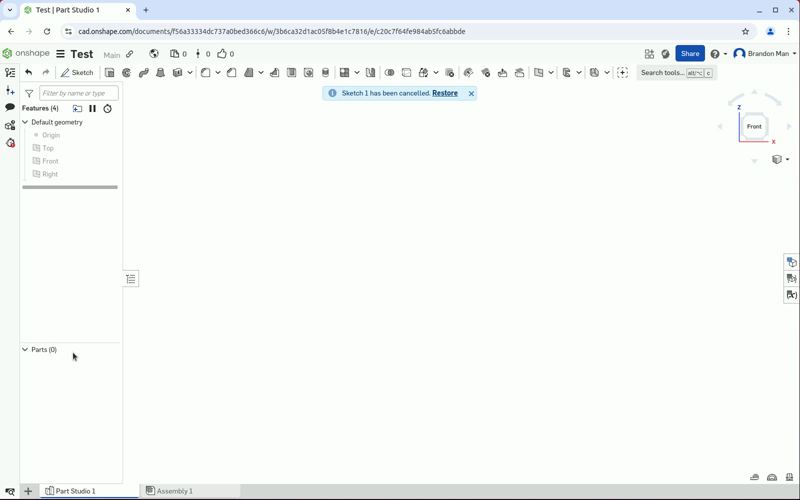
mouse_move(73, 352)
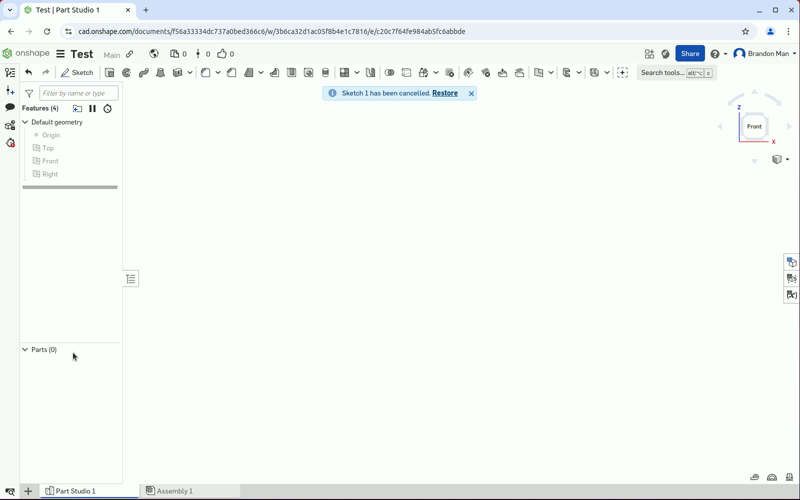
key(shift+y)
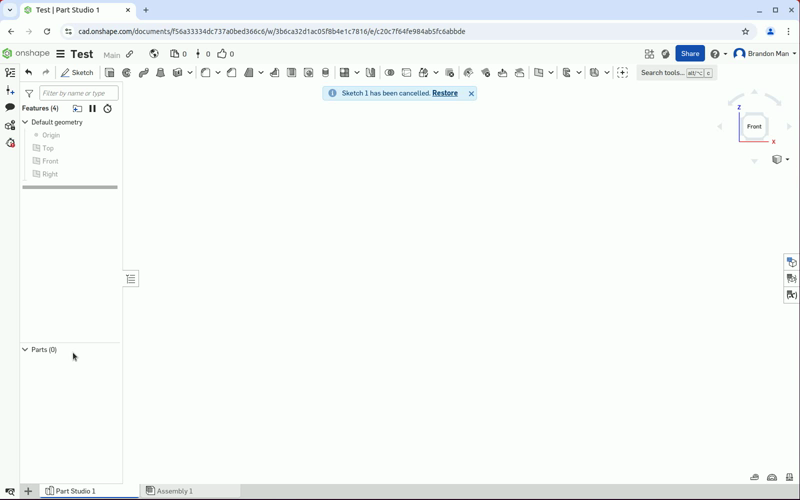
key(shift+s)
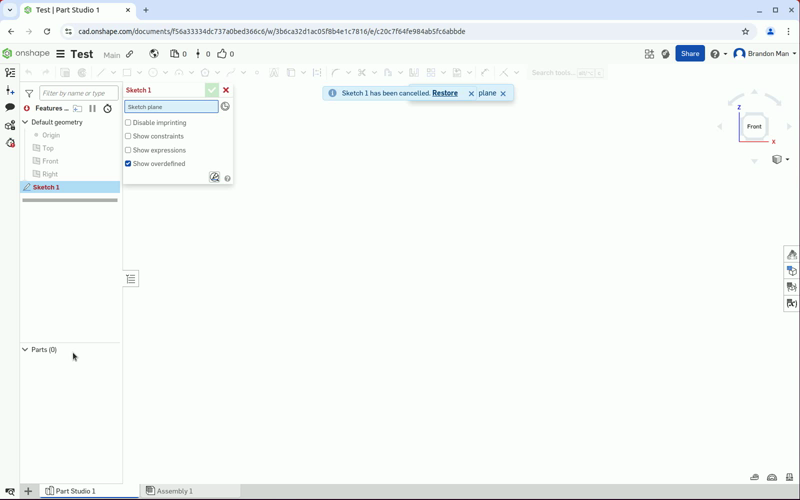
mouse_move(73, 163)
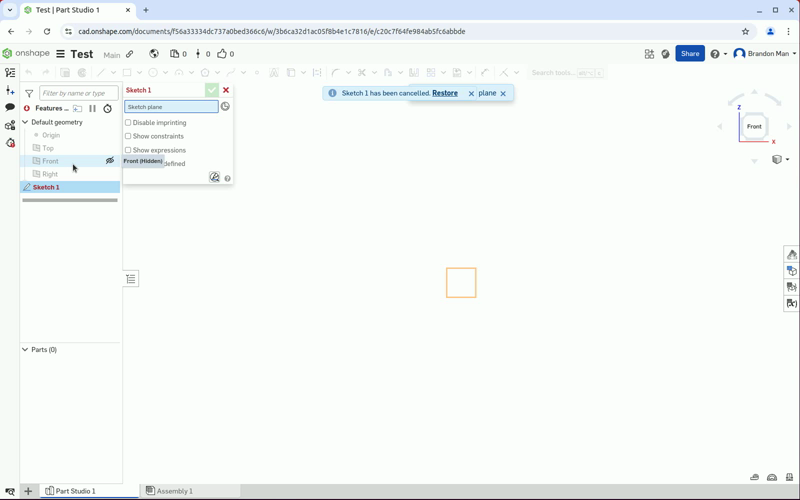
click(73, 163)
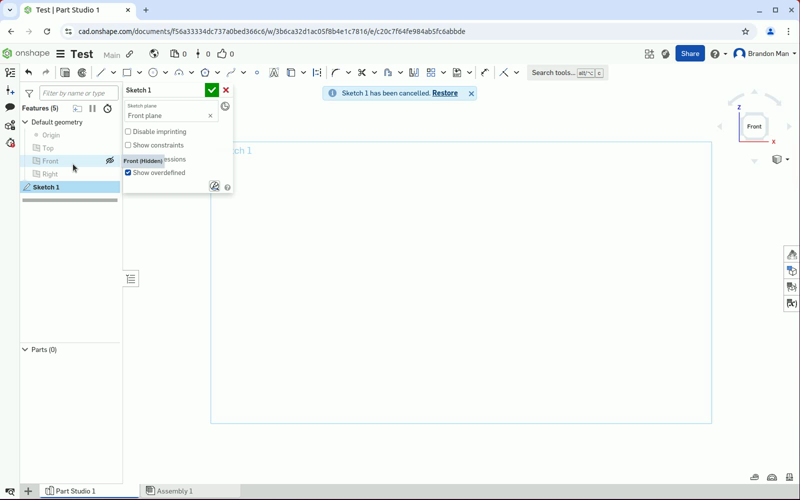
mouse_move(73, 352)
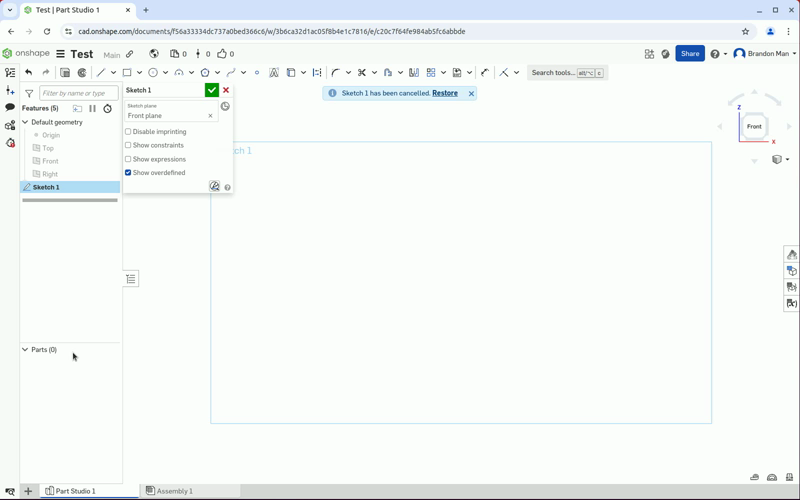
key(y)
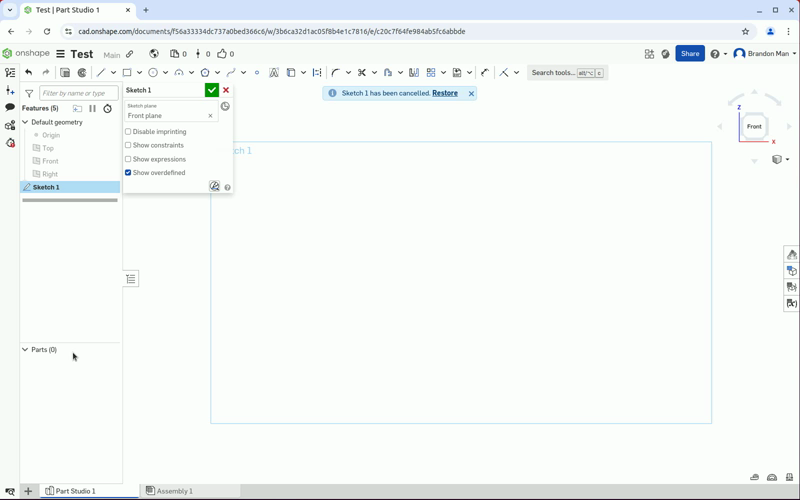
key(c)
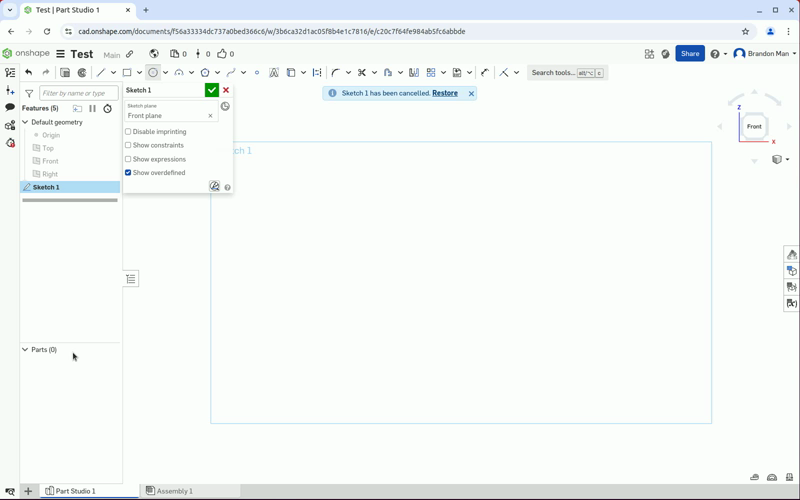
key_down(shift)
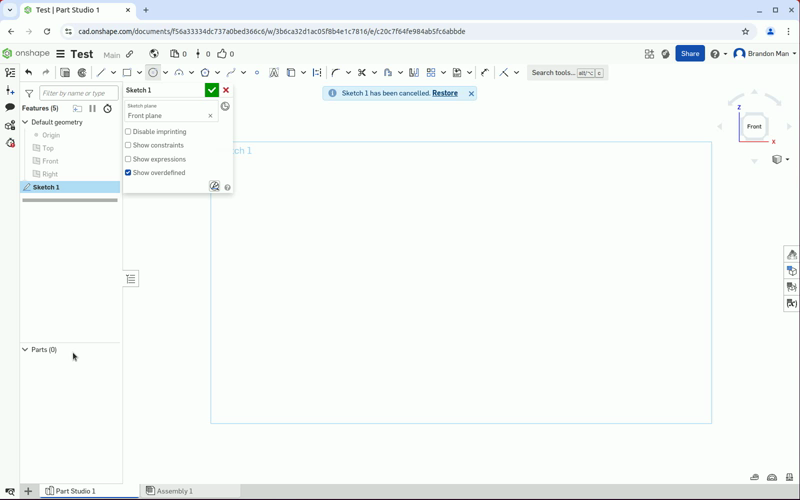
mouse_move(461, 282)
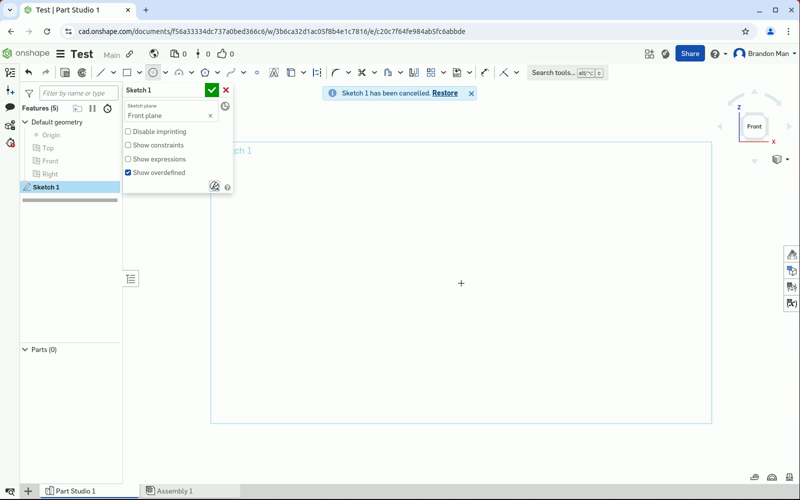
click(461, 282)
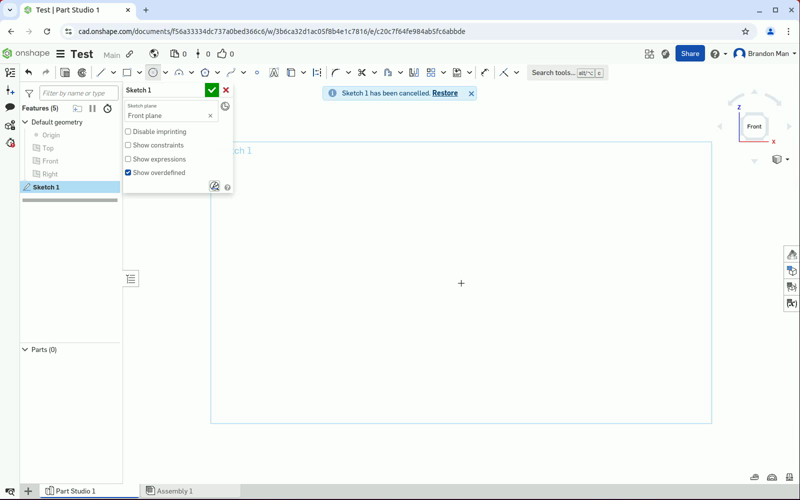
key_up(shift)
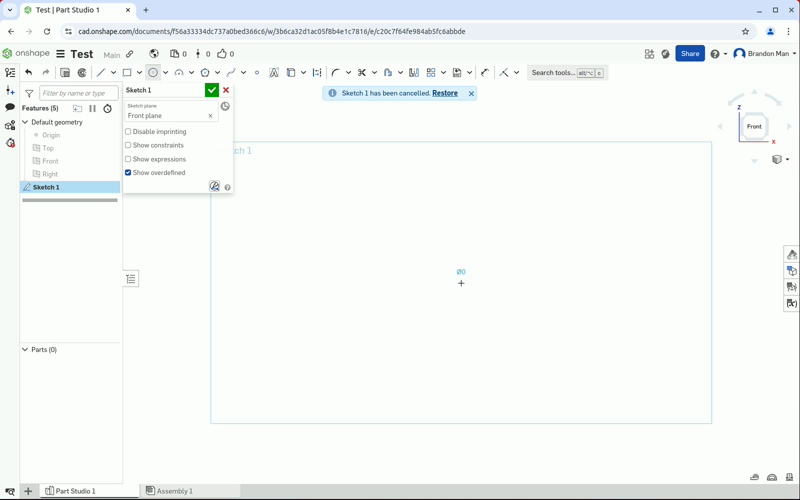
mouse_move(484, 282)
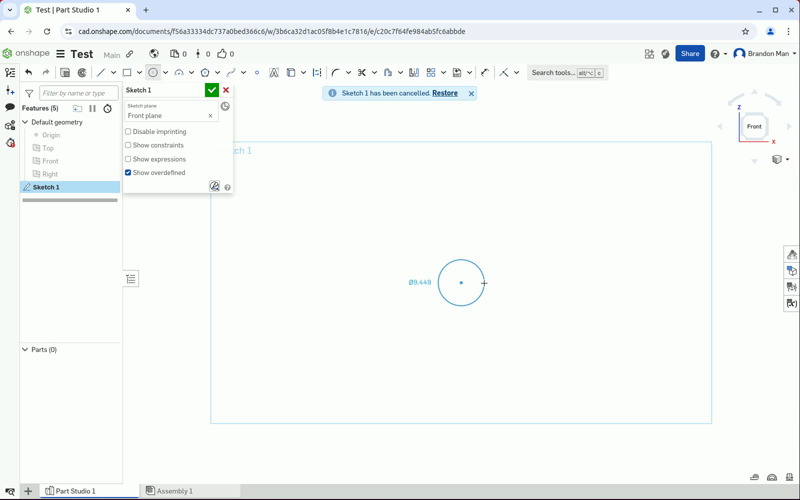
click(484, 282)
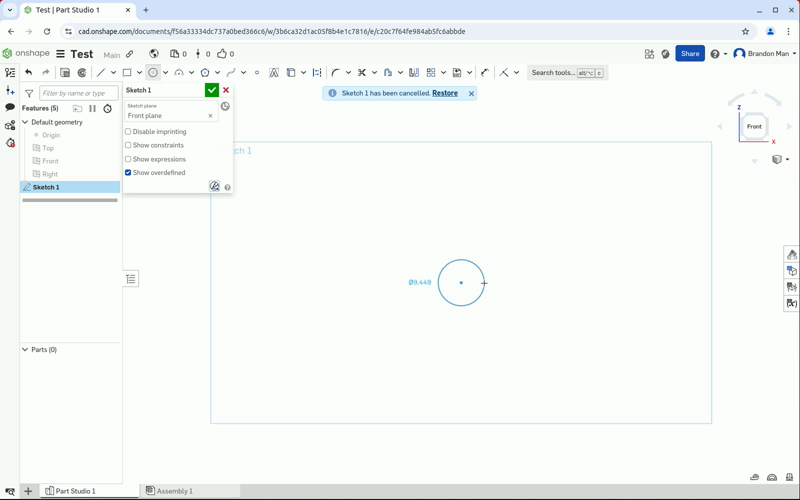
key(esc)
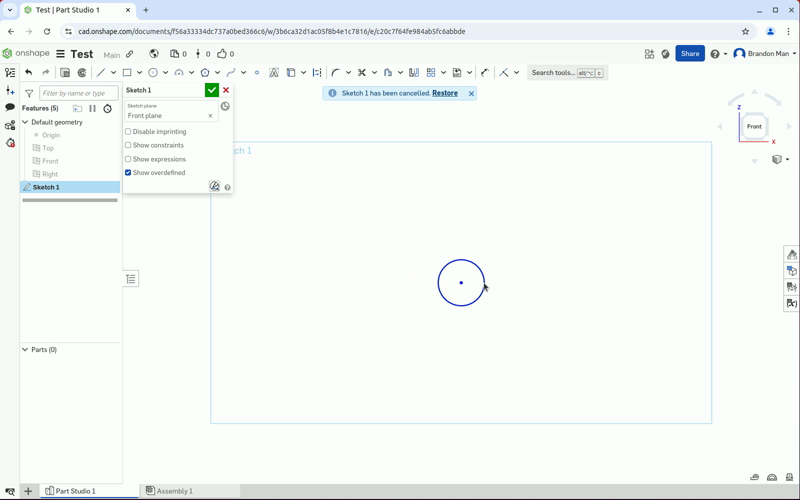
key(c)
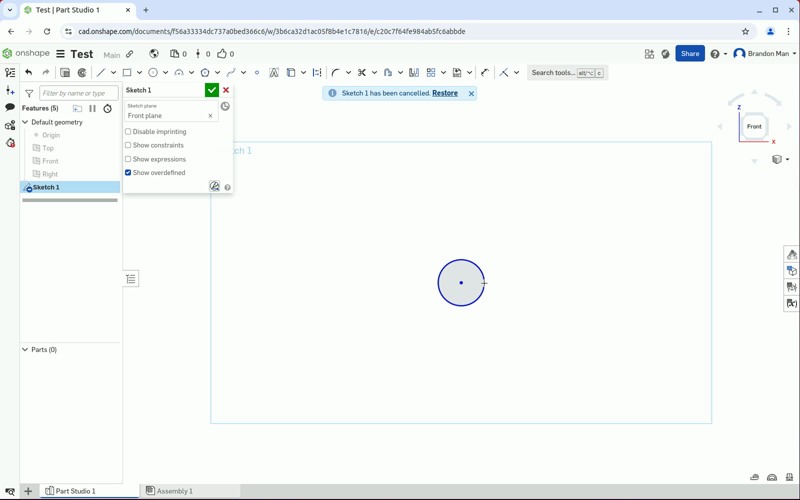
key_down(shift)
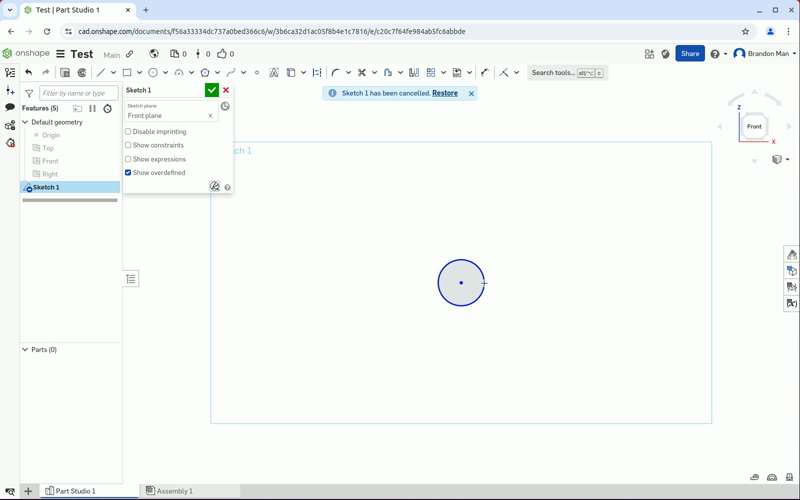
mouse_move(461, 282)
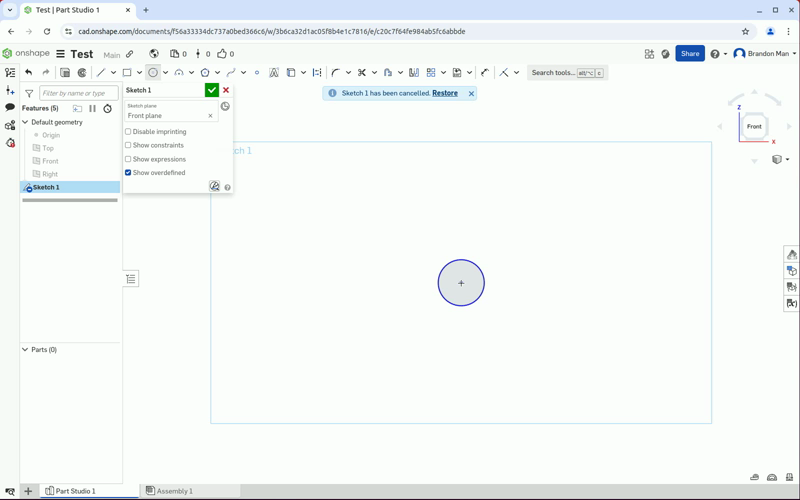
click(461, 282)
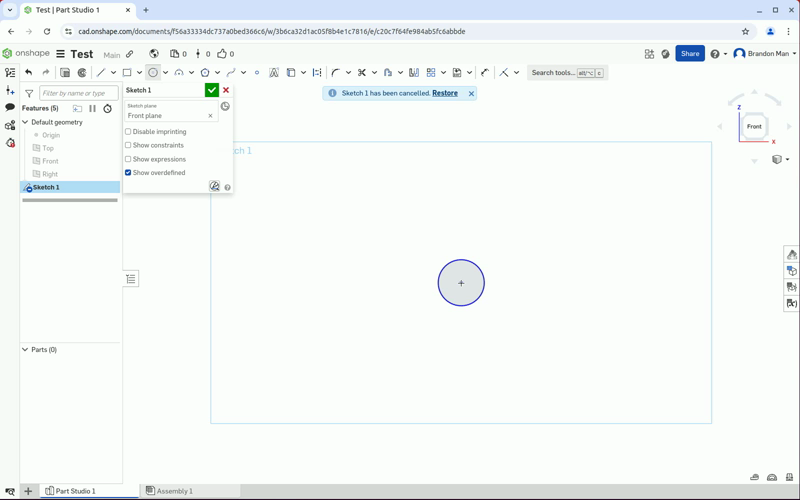
key_up(shift)
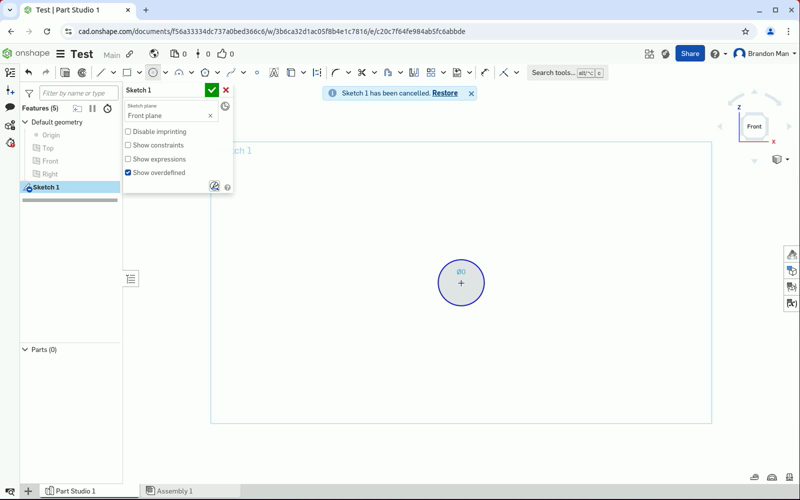
mouse_move(472, 282)
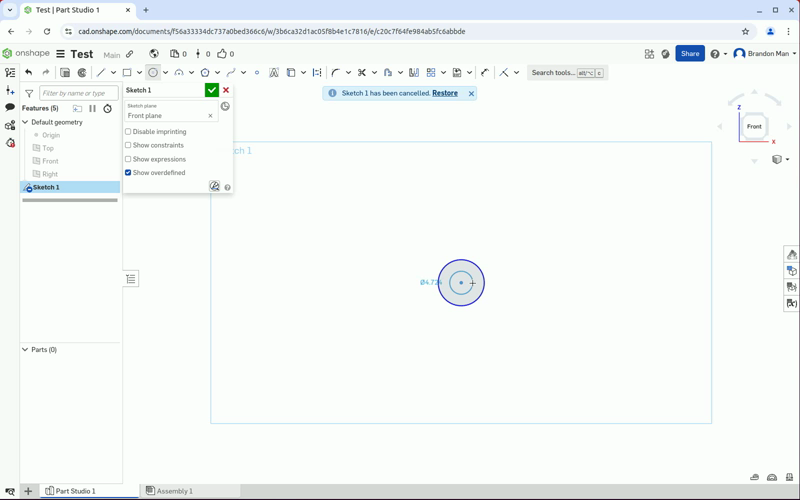
click(472, 282)
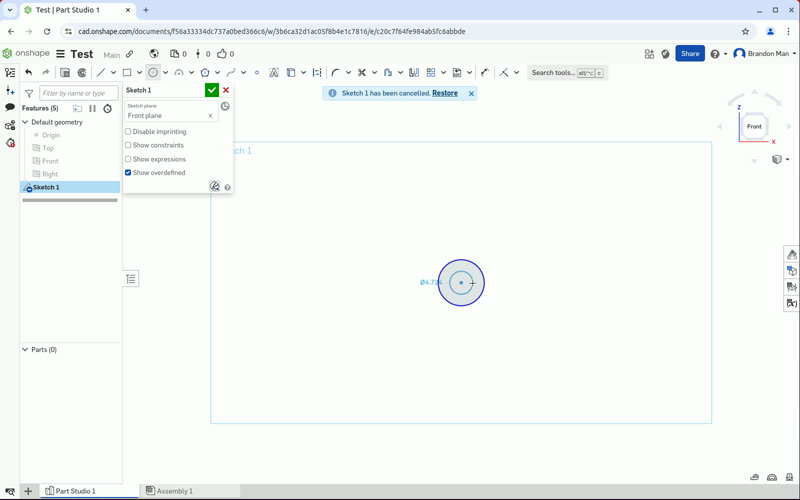
key(esc)
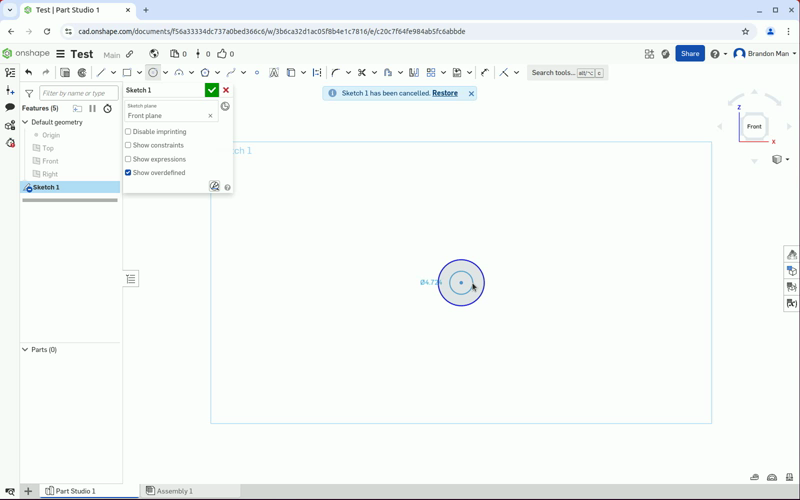
mouse_move(475, 295)
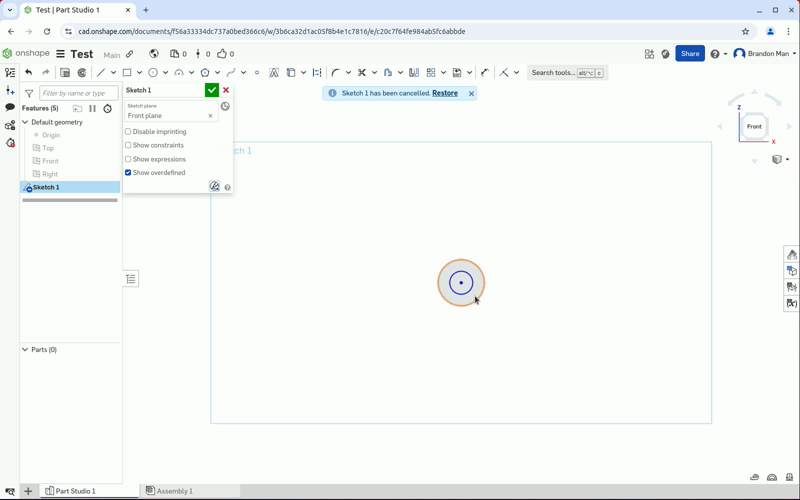
scroll(6)
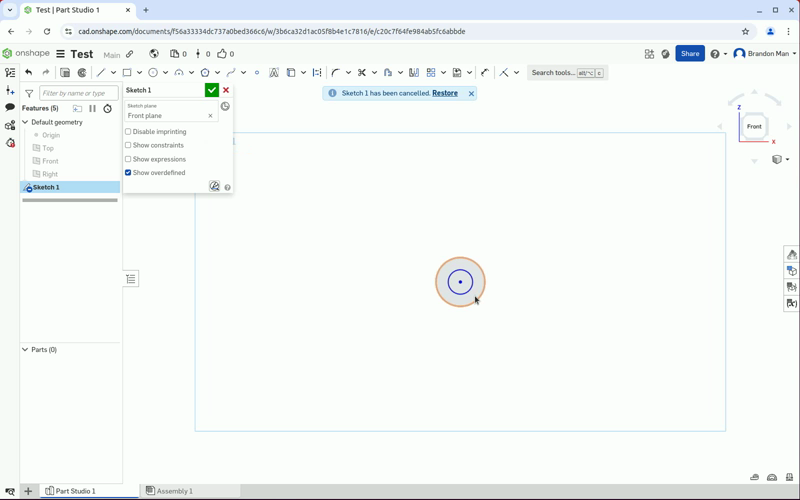
scroll(6)
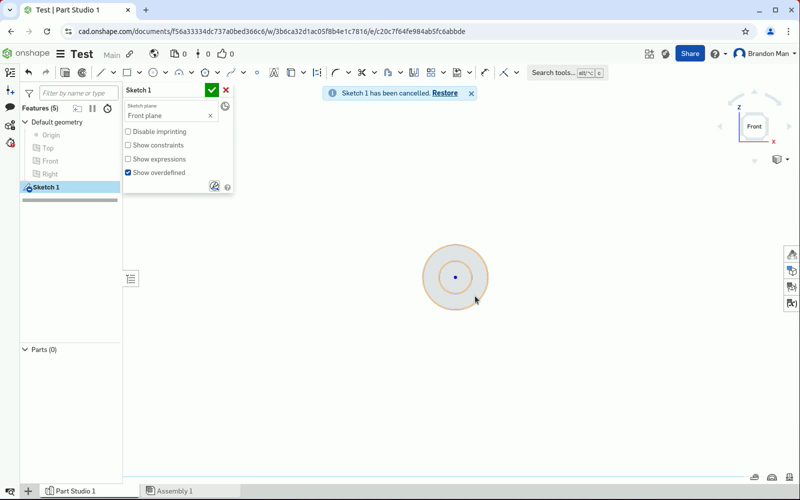
scroll(6)
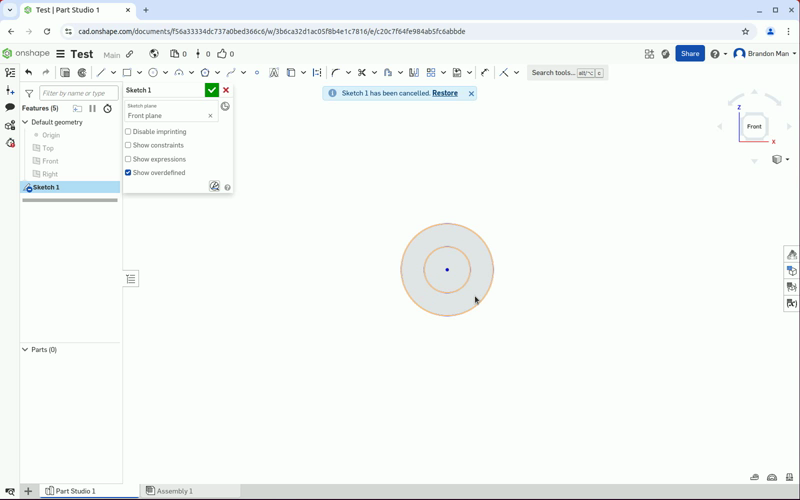
scroll(6)
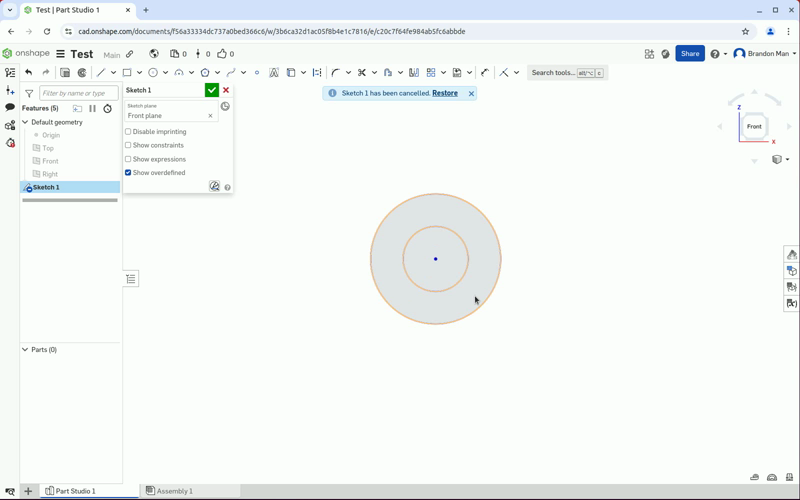
scroll(6)
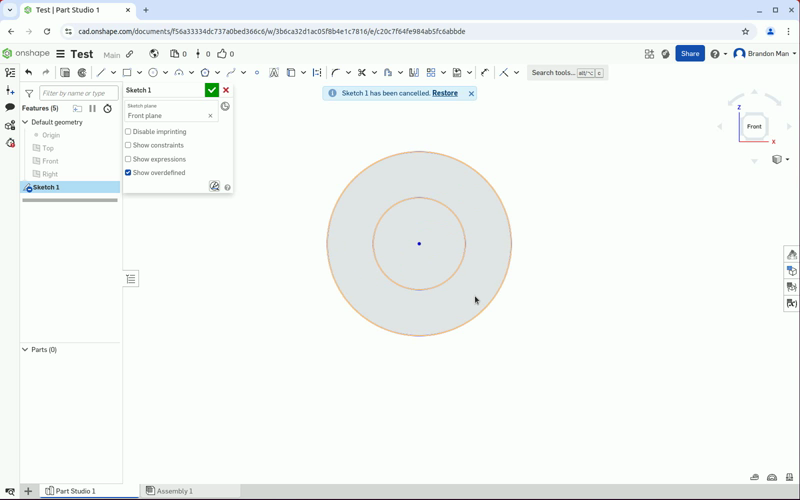
scroll(6)
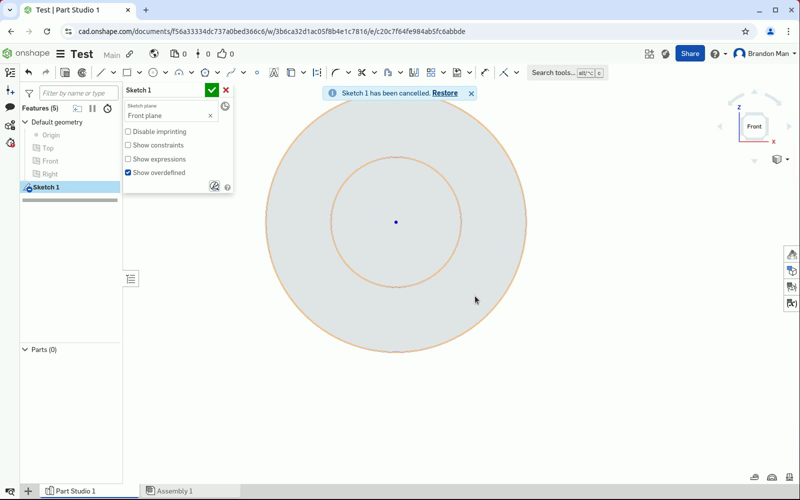
scroll(6)
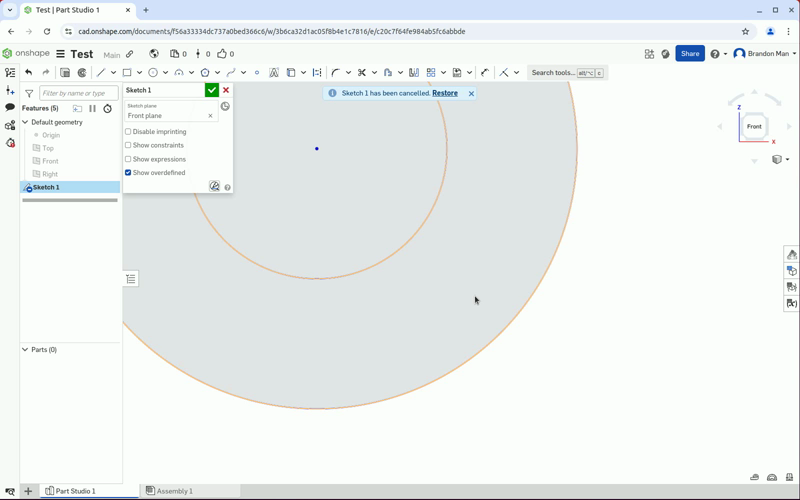
click(475, 295)
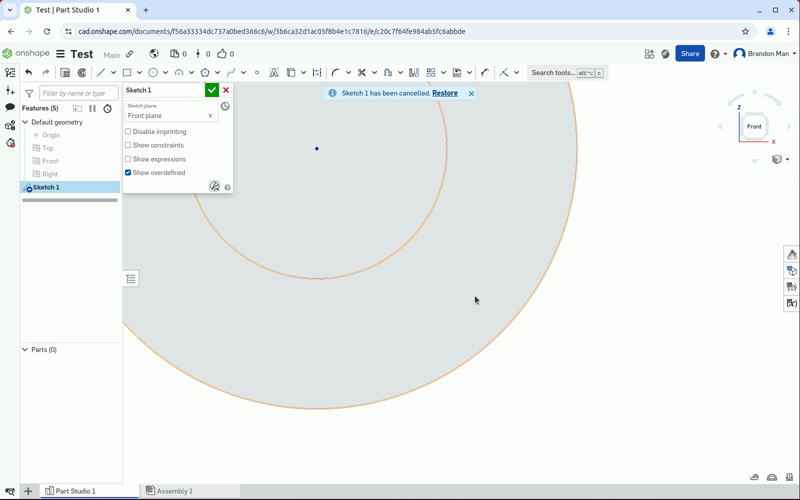
scroll(-6)
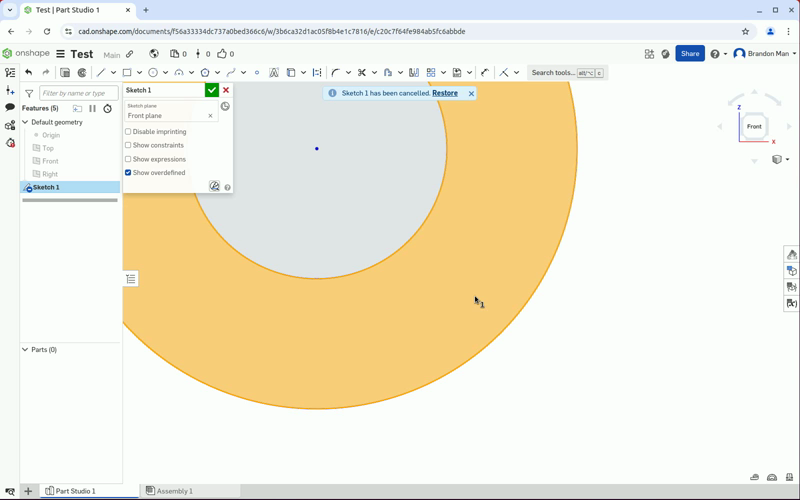
scroll(-6)
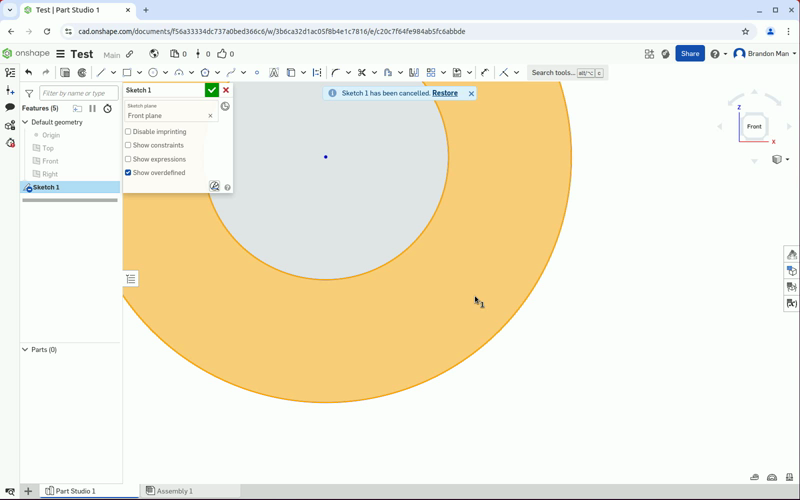
scroll(-6)
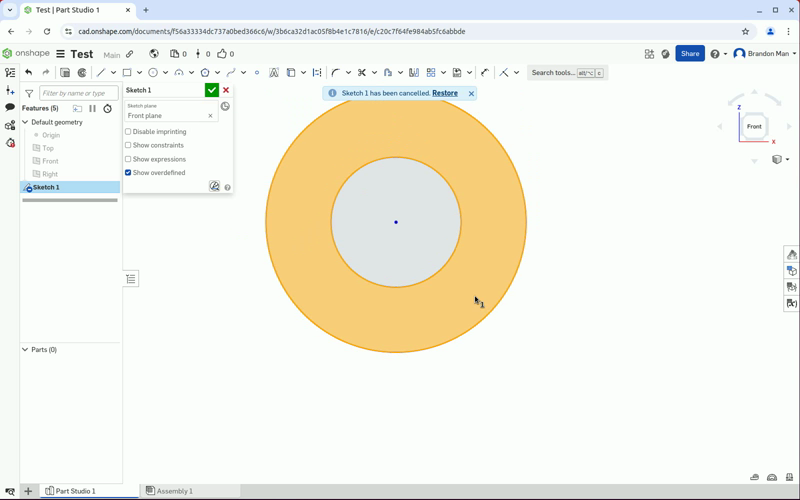
scroll(-6)
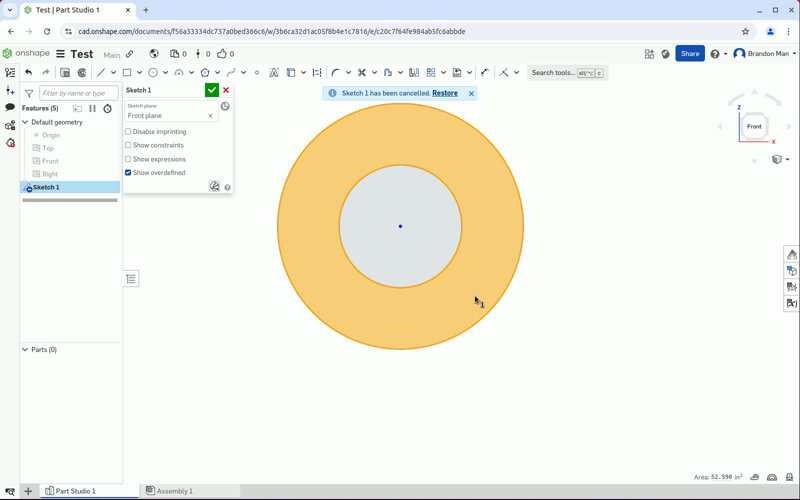
scroll(-6)
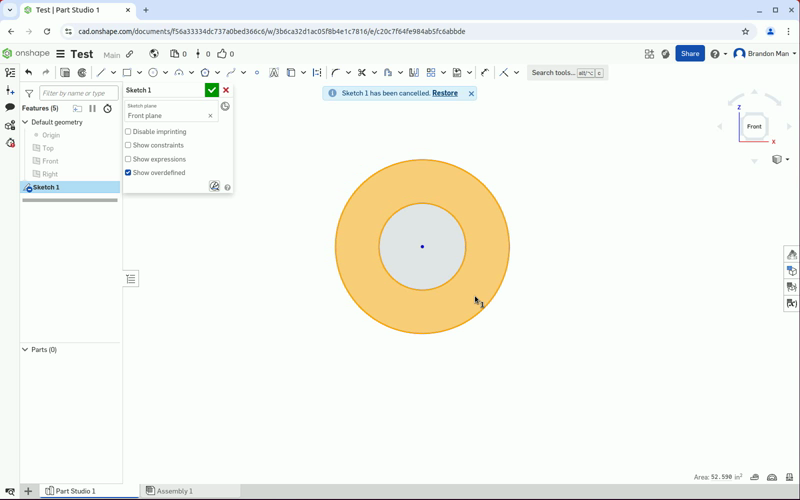
scroll(-6)
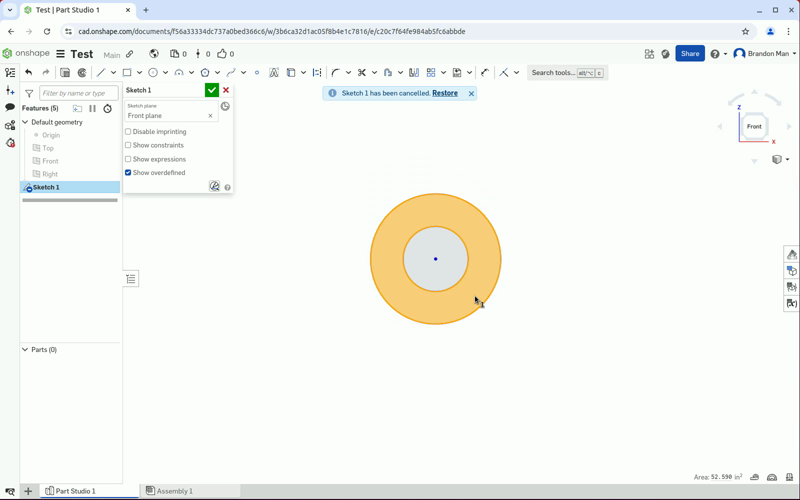
scroll(-6)
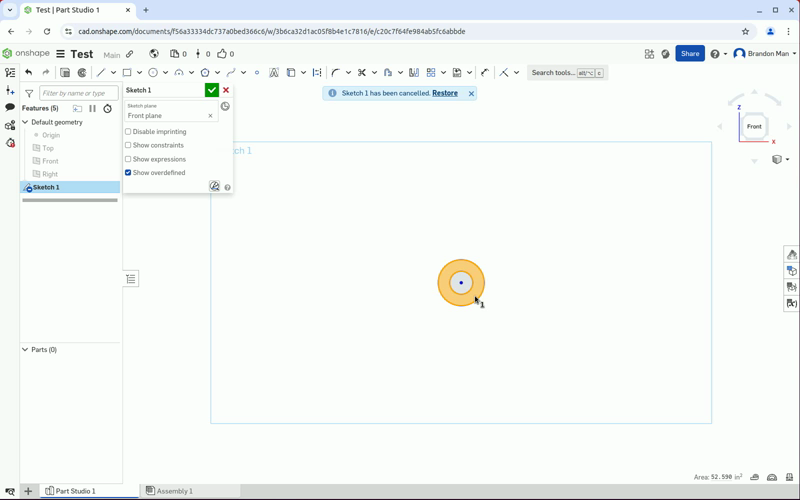
mouse_move(73, 352)
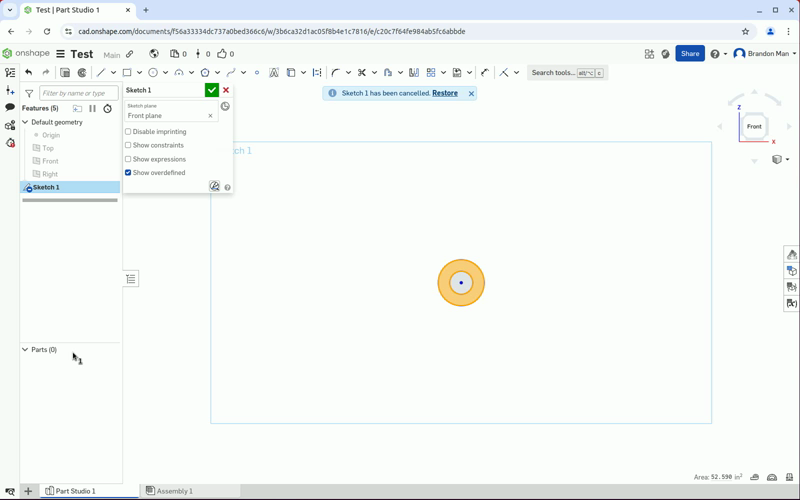
key(shift+y)
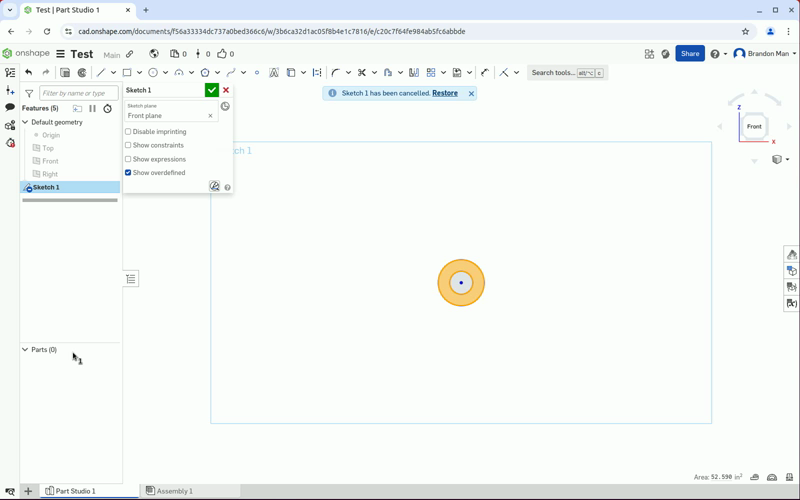
key(shift+e)
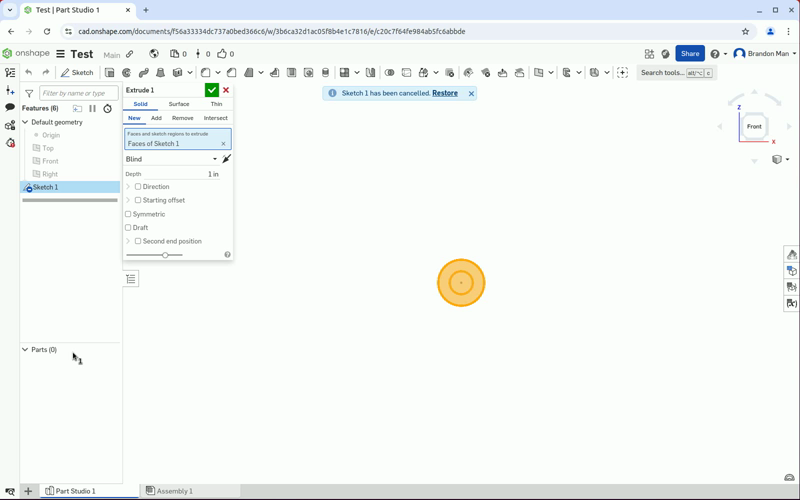
mouse_move(143, 106)
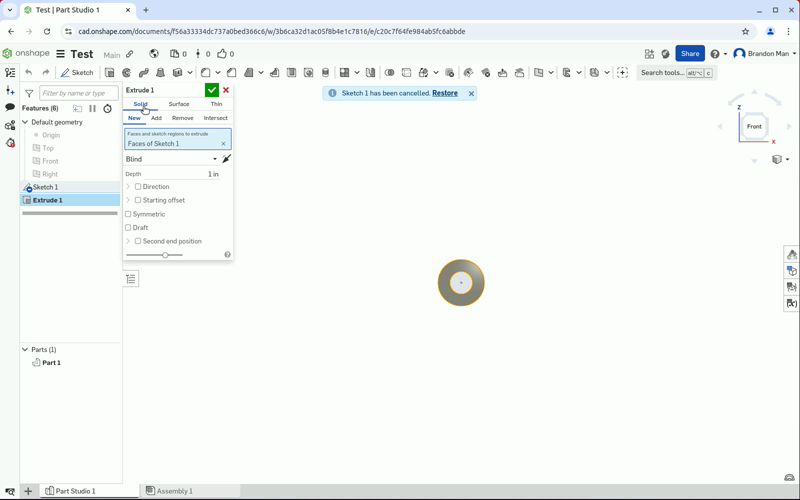
click(143, 106)
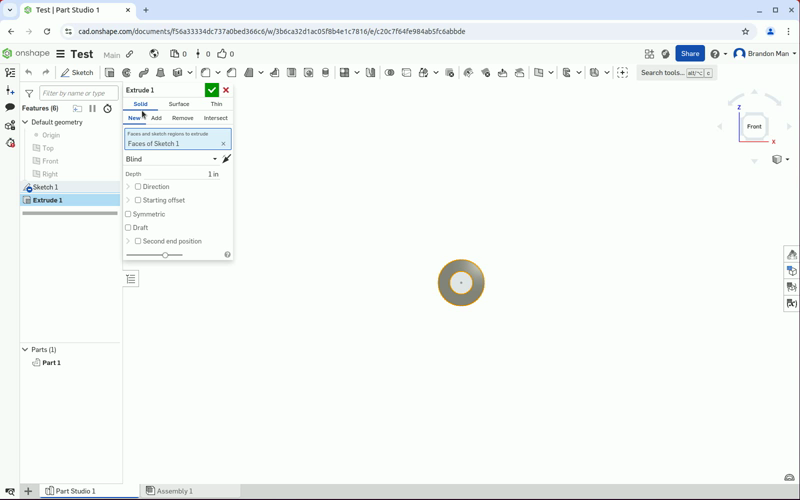
mouse_move(137, 120)
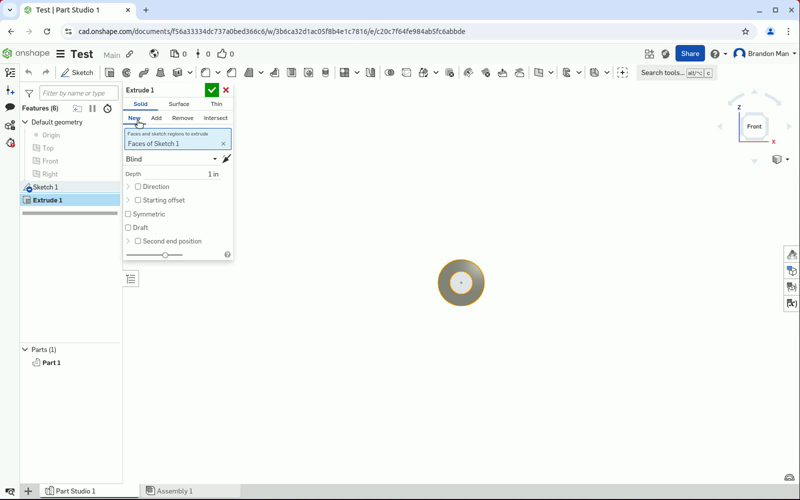
click(137, 120)
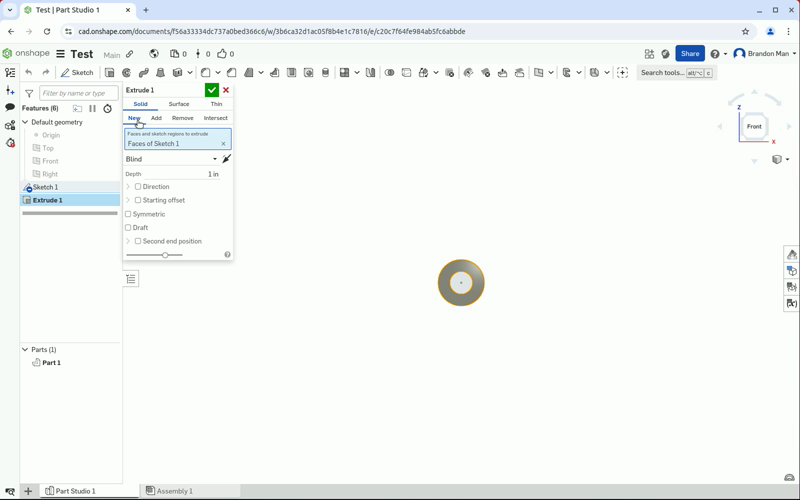
key(tab, 4)
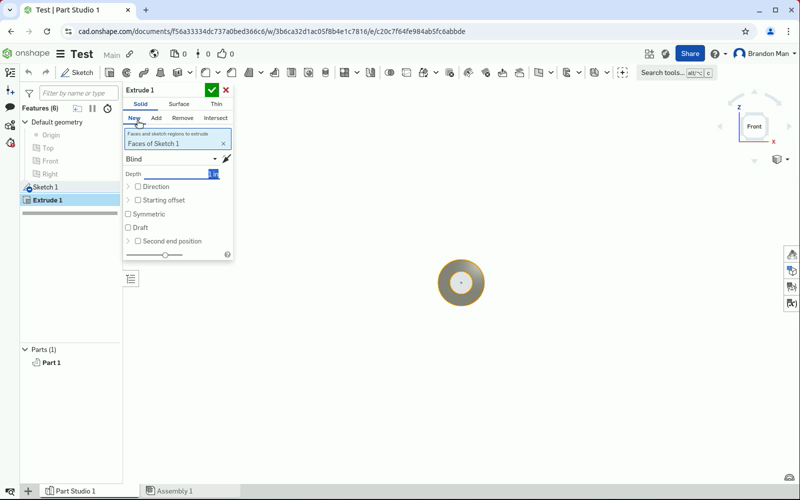
text(11.554)
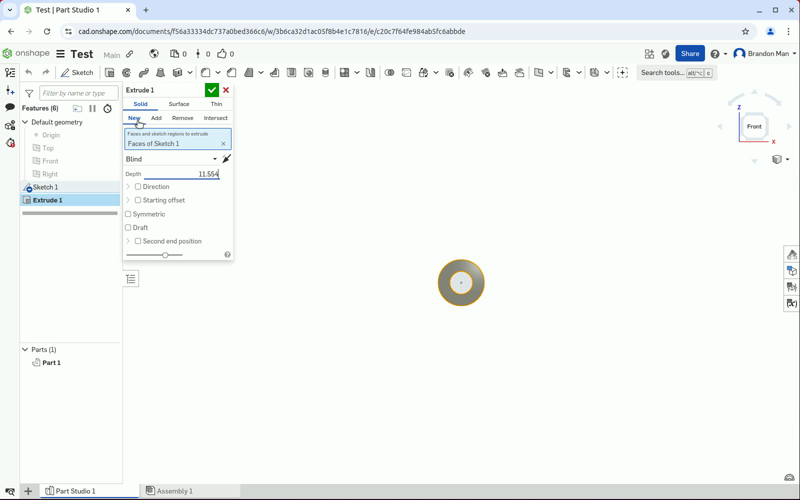
key(enter)
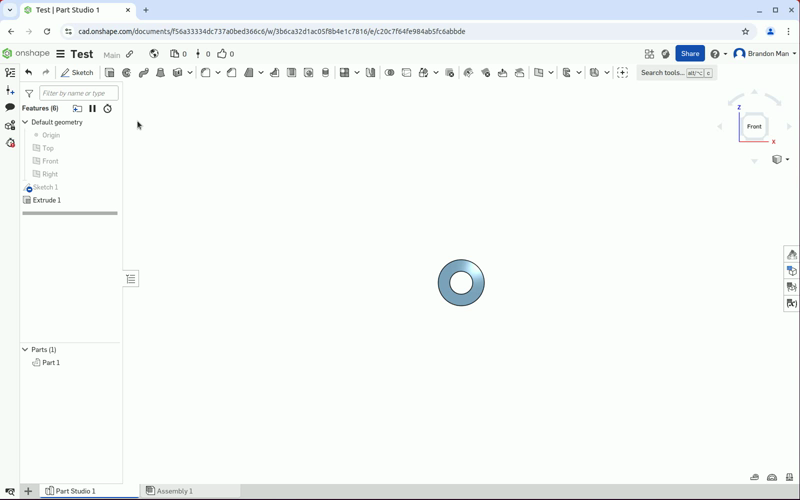
key(shift+h)
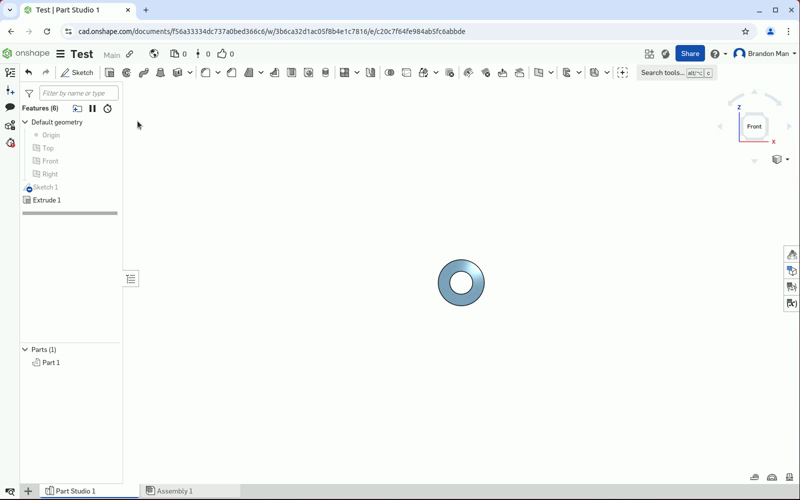
key(shift+h)
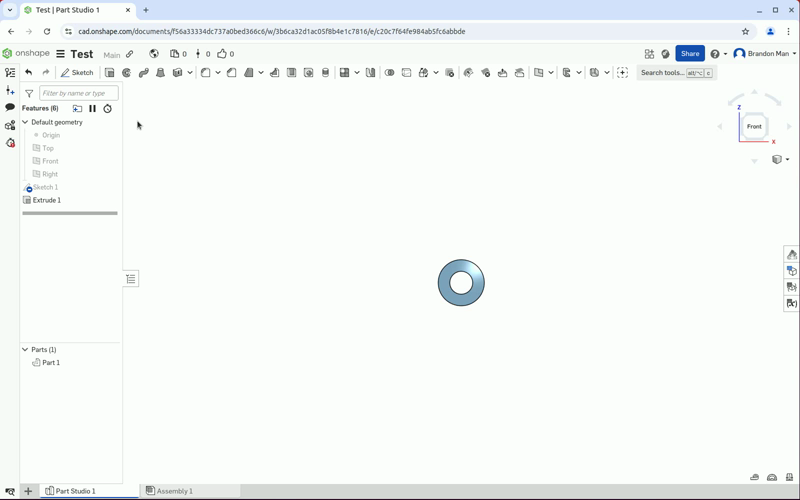
mouse_move(73, 189)
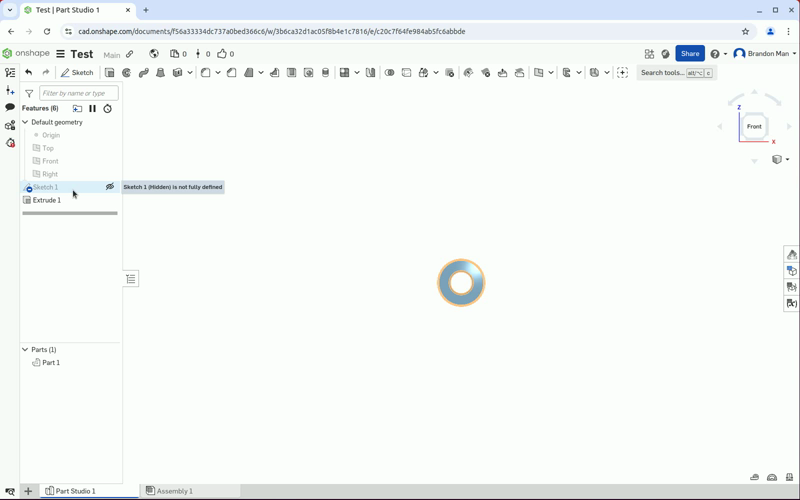
click(73, 189)
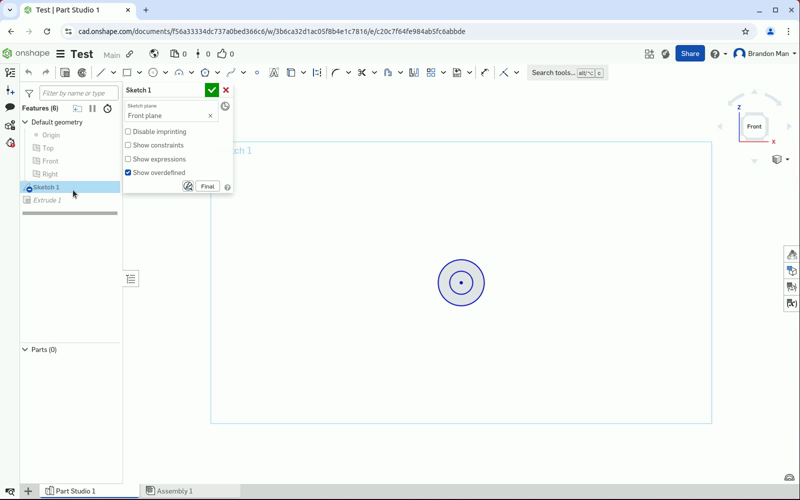
mouse_move(229, 92)
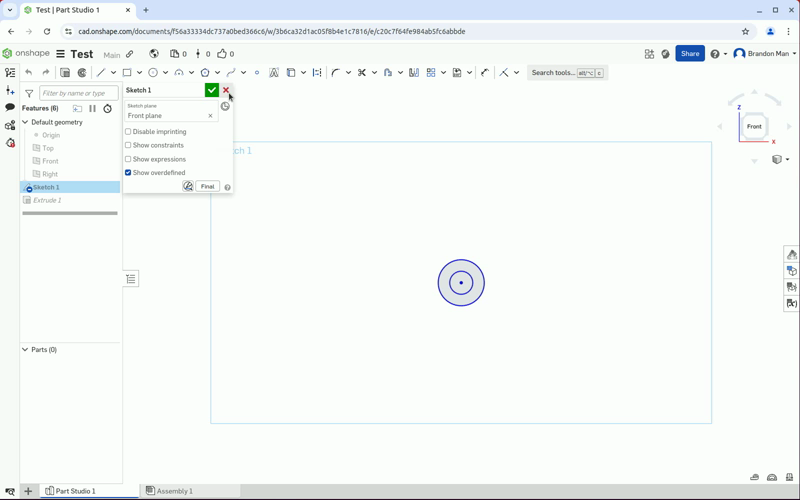
click(229, 92)
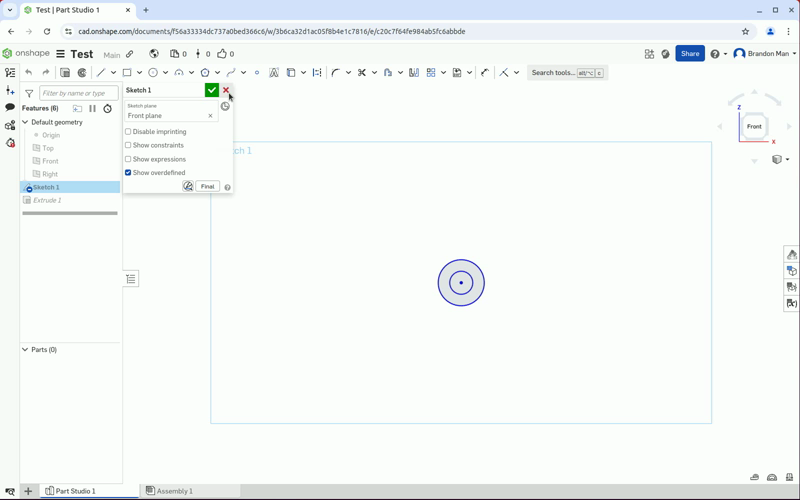
key(shift+s)
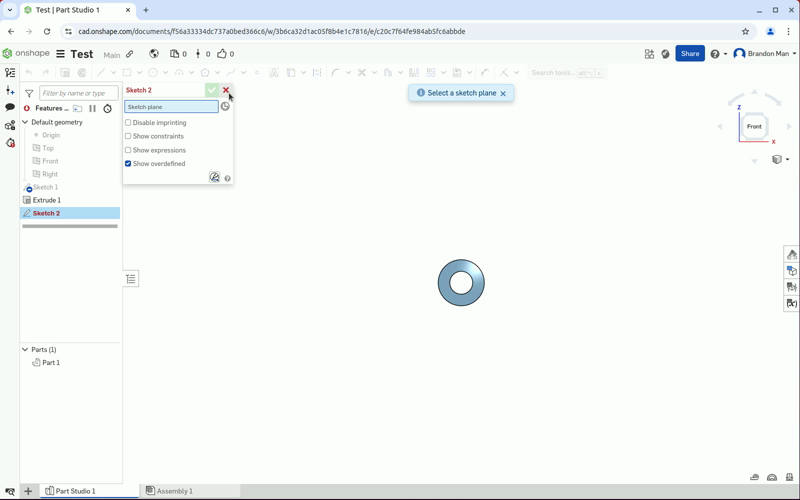
mouse_move(73, 163)
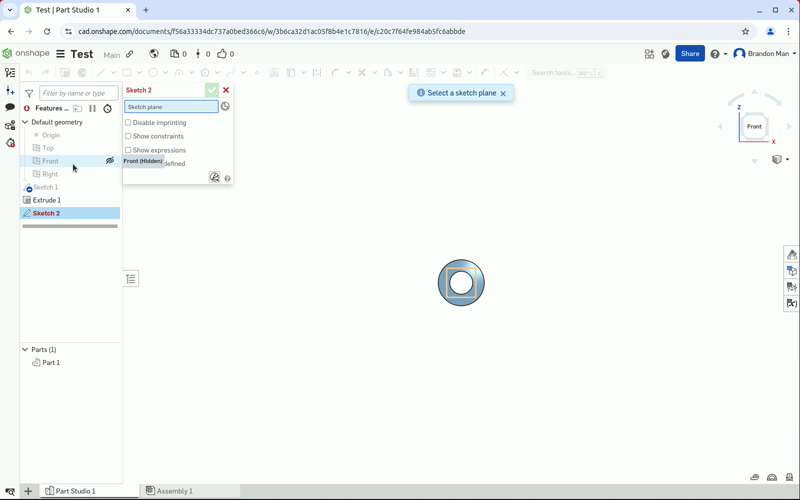
click(73, 163)
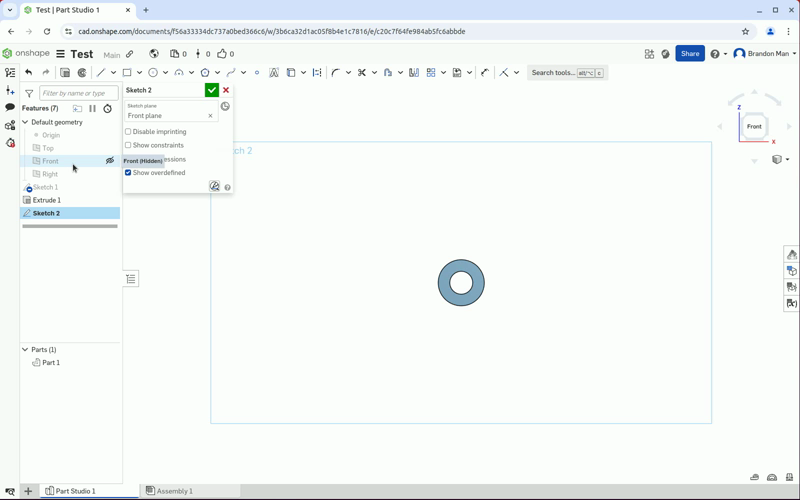
mouse_move(73, 352)
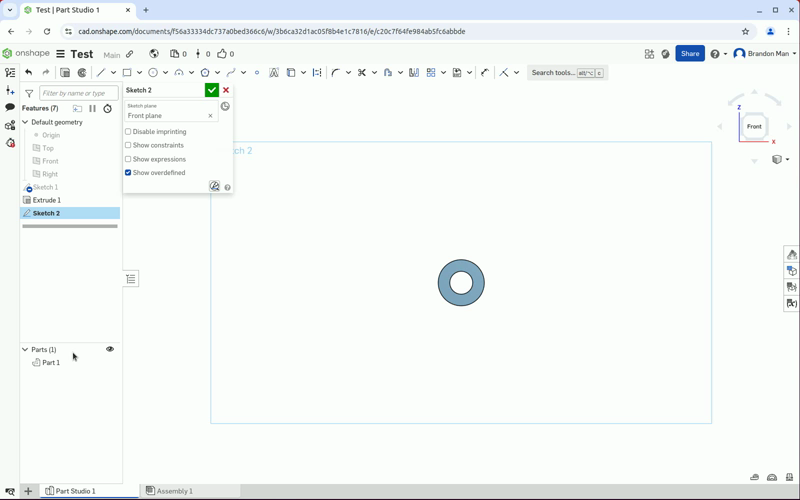
key(y)
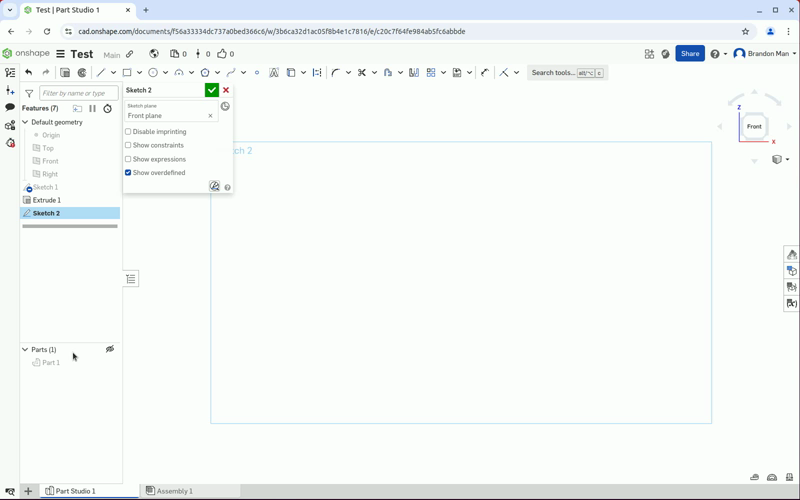
key(l)
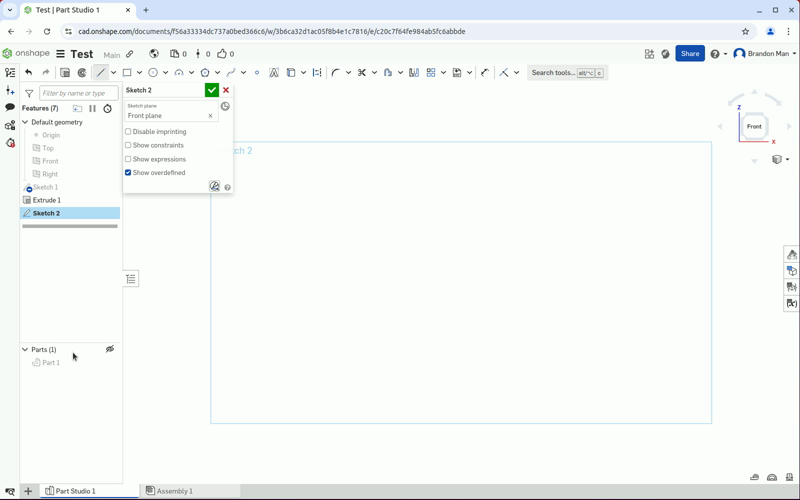
key_down(shift)
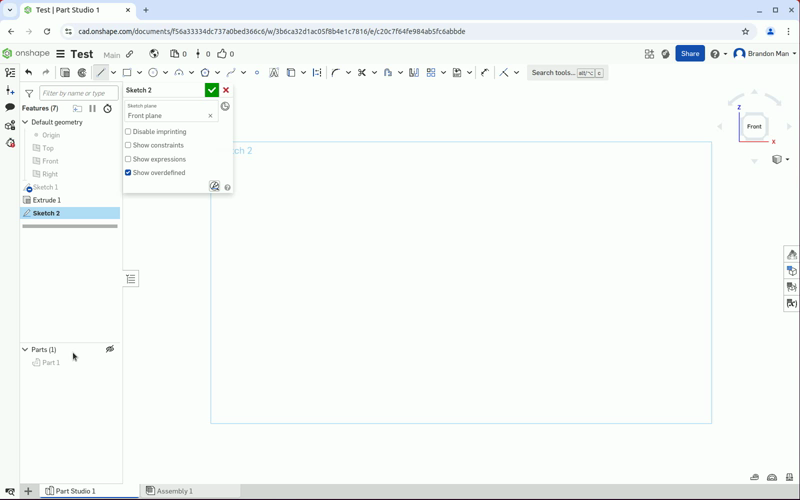
mouse_move(483, 288)
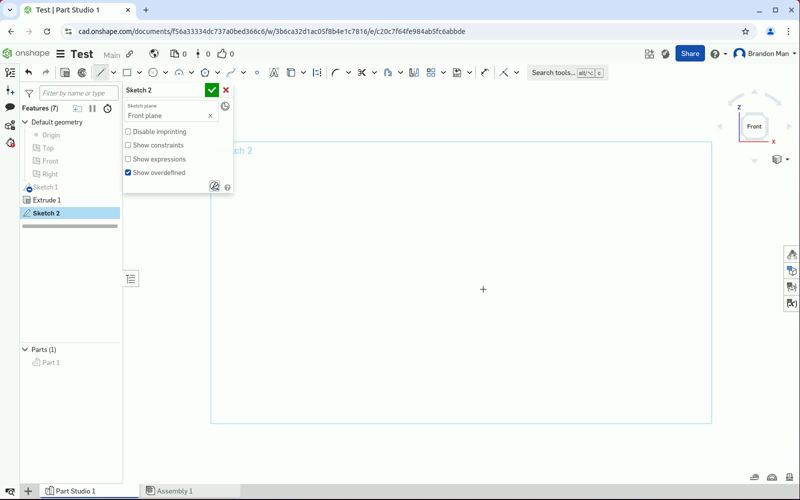
click(483, 288)
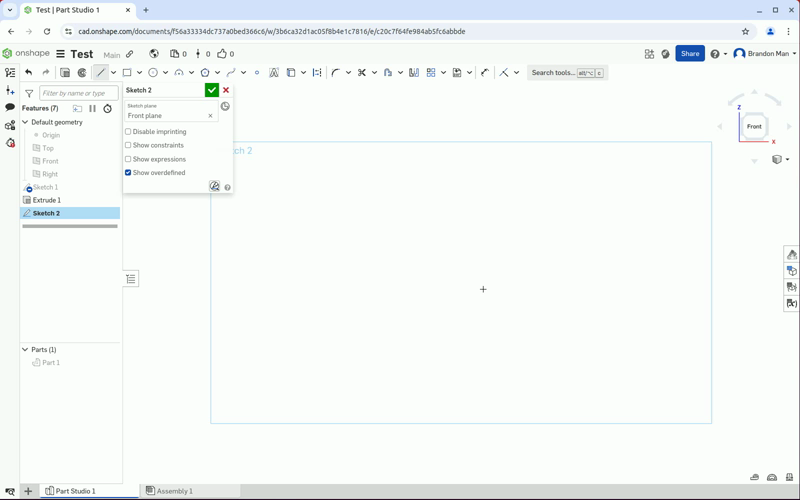
key_up(shift)
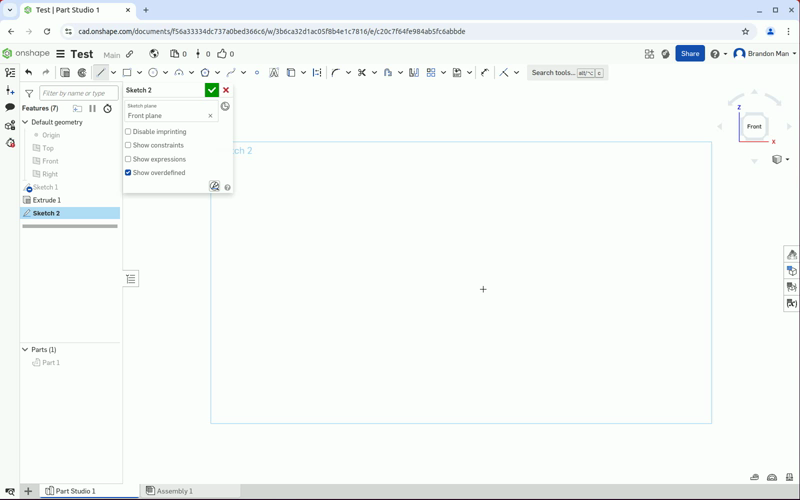
key_down(shift)
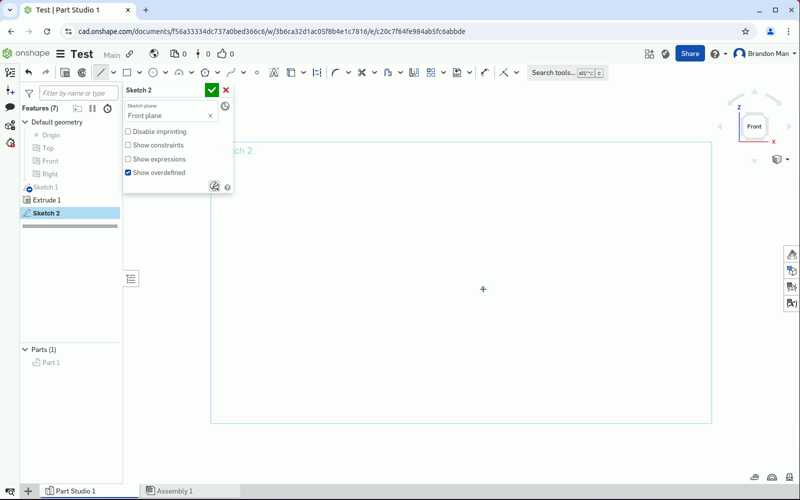
mouse_move(552, 288)
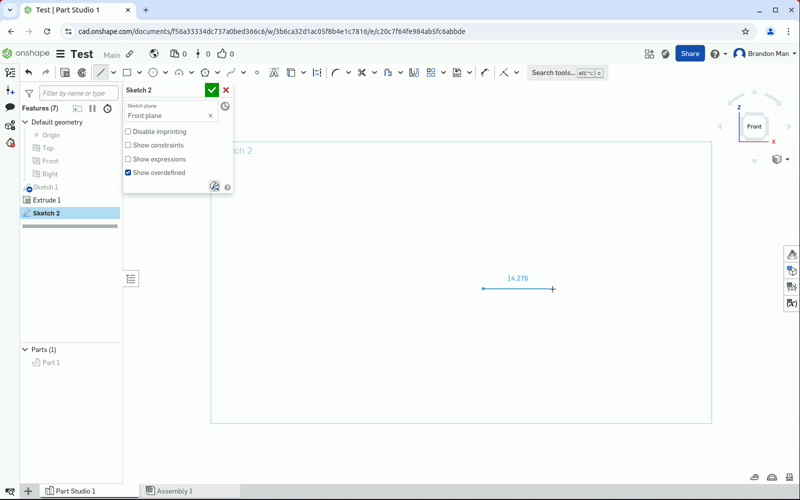
click(552, 288)
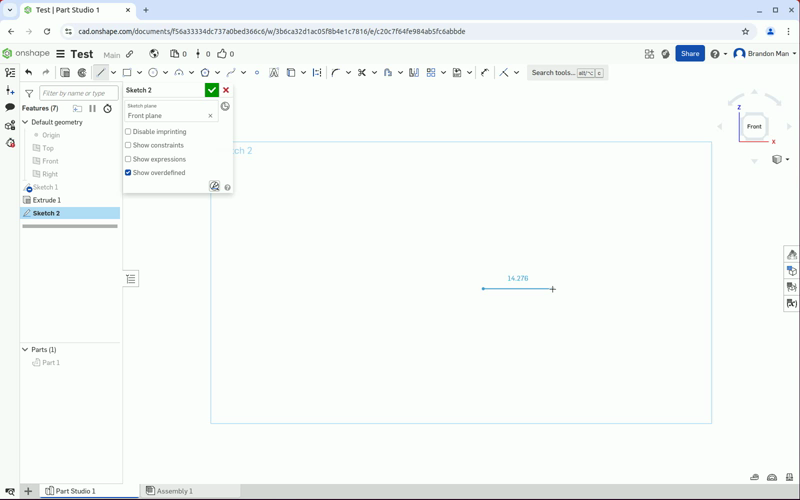
key_up(shift)
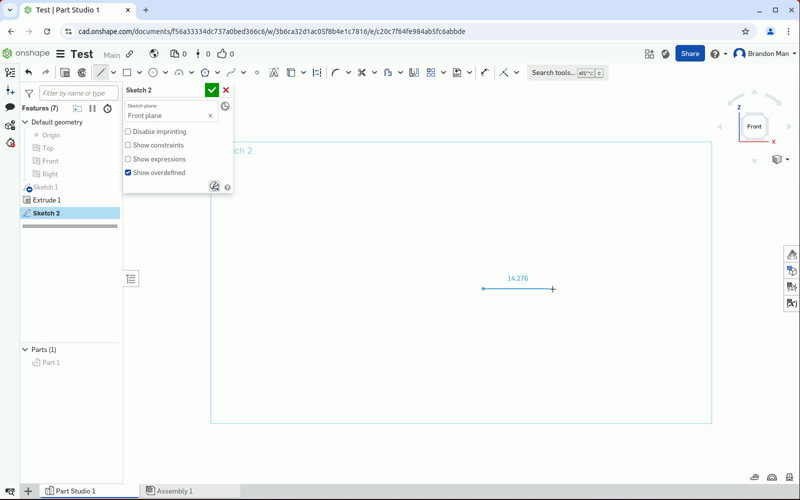
key_down(shift)
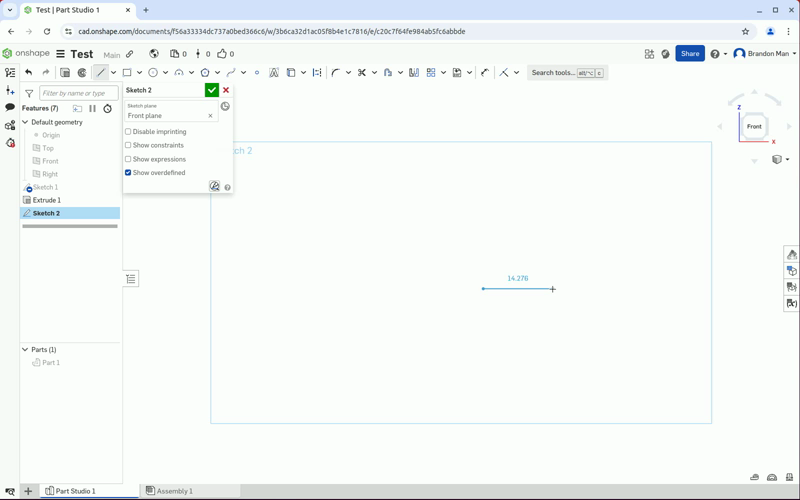
mouse_move(582, 288)
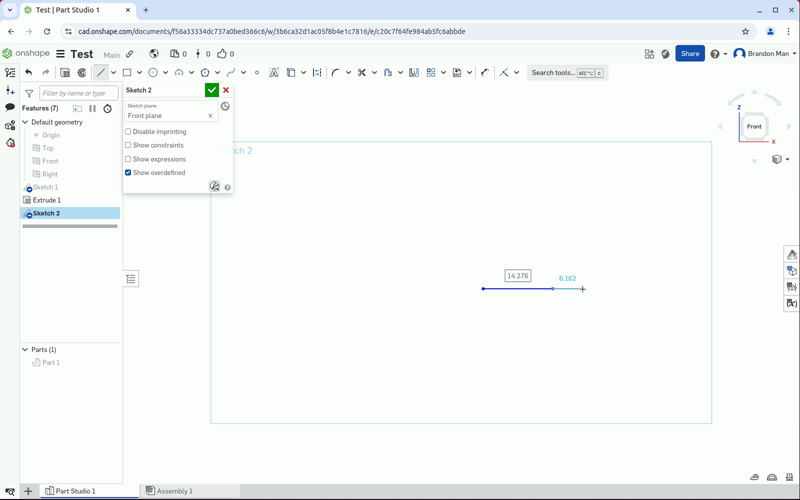
mouse_move(552, 276)
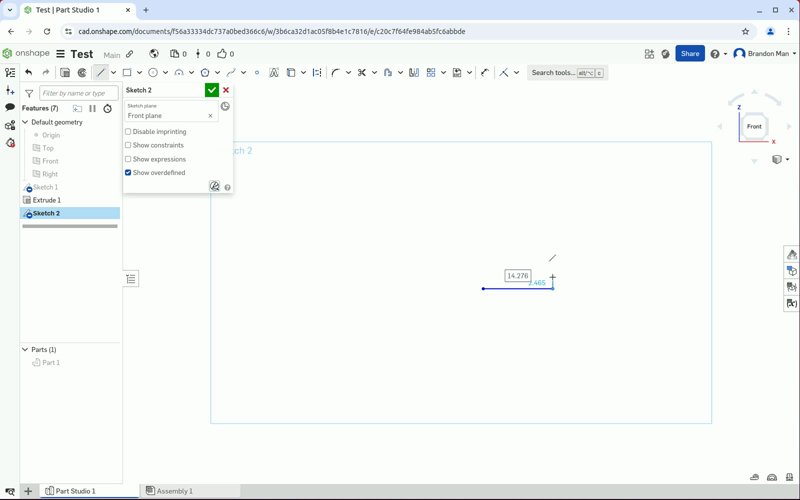
click(552, 276)
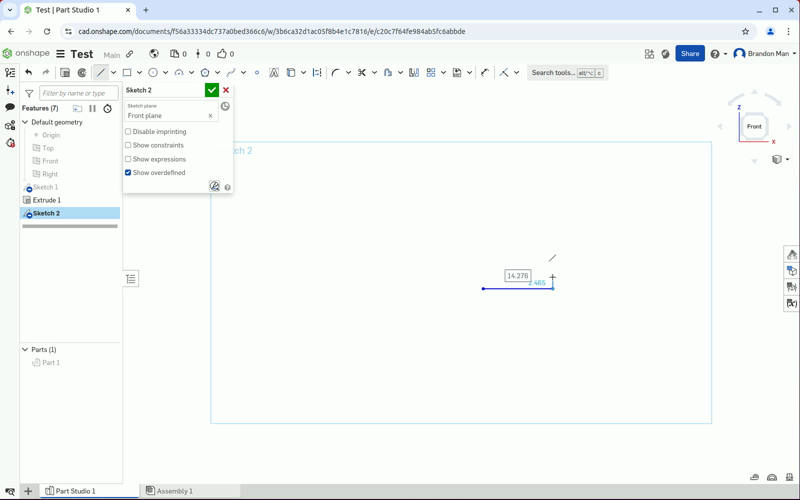
key_up(shift)
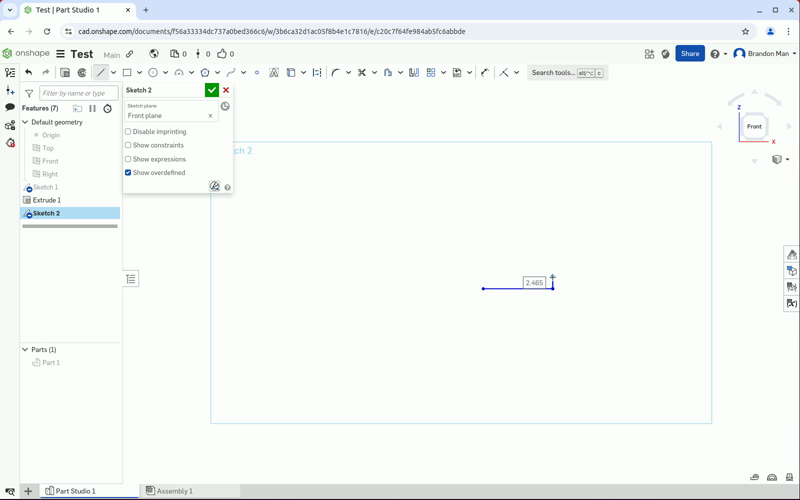
key_down(shift)
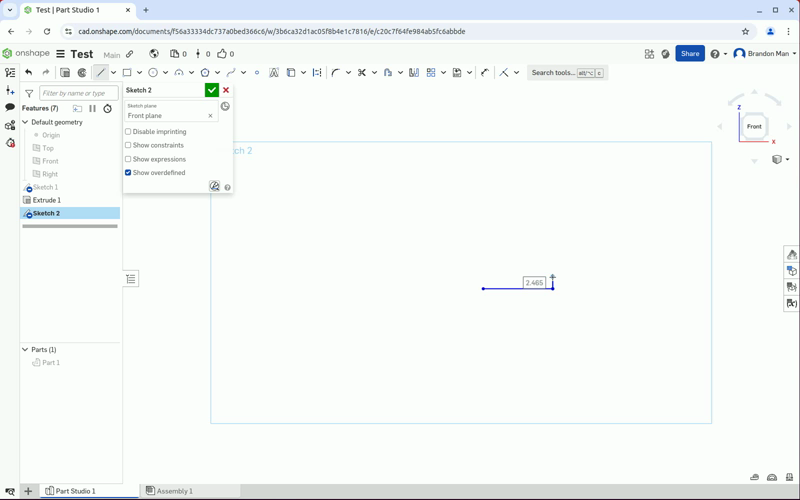
mouse_move(483, 276)
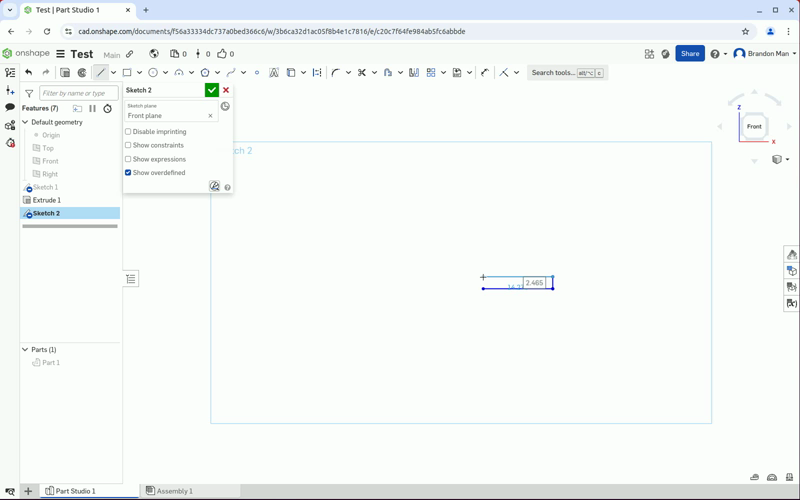
click(483, 276)
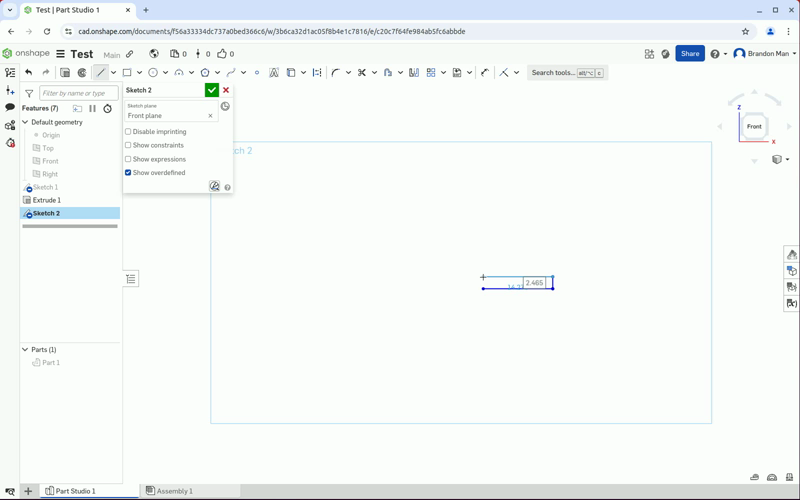
key_up(shift)
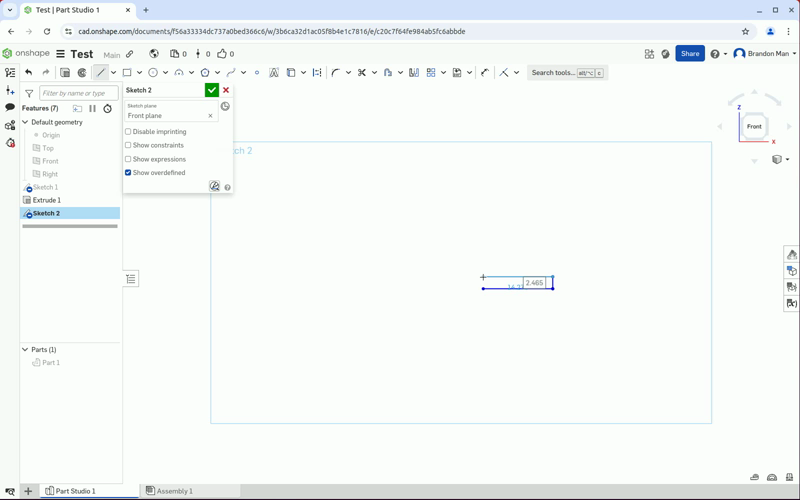
key(esc)
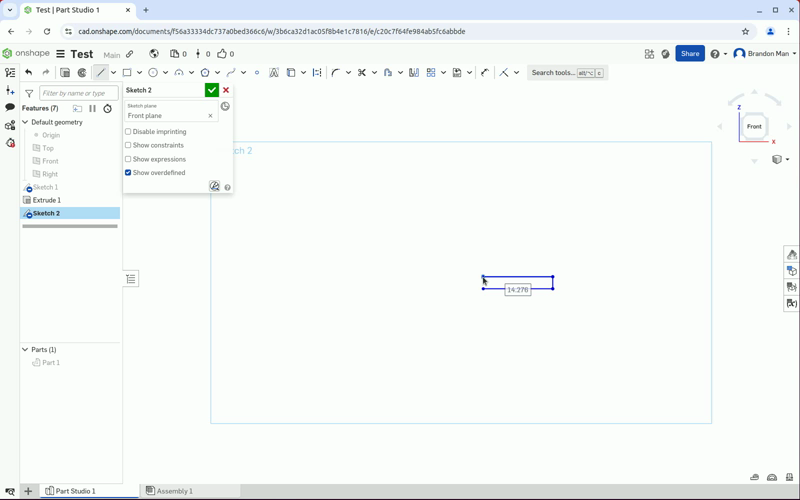
key(a)
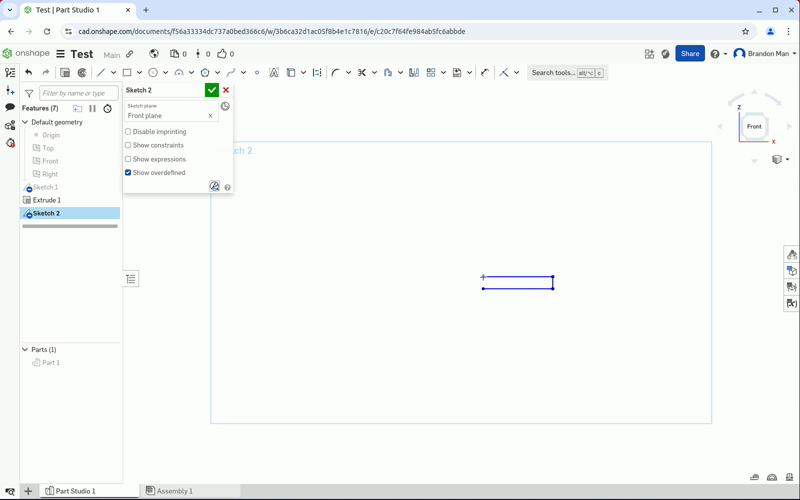
mouse_move(483, 276)
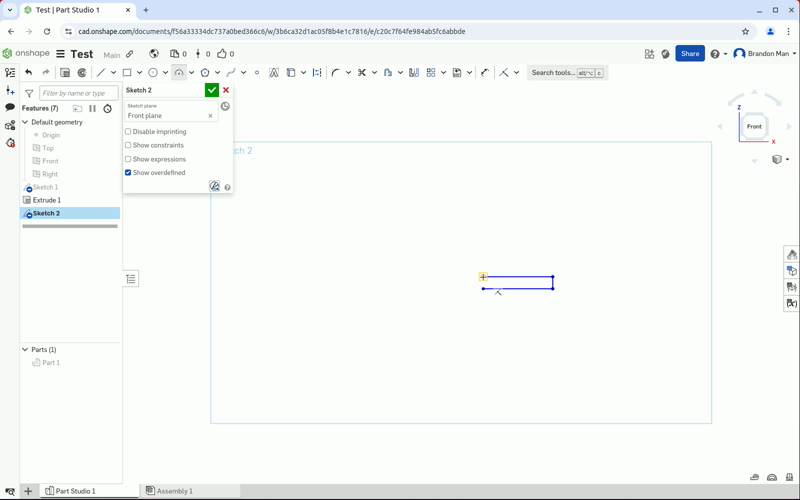
click(483, 276)
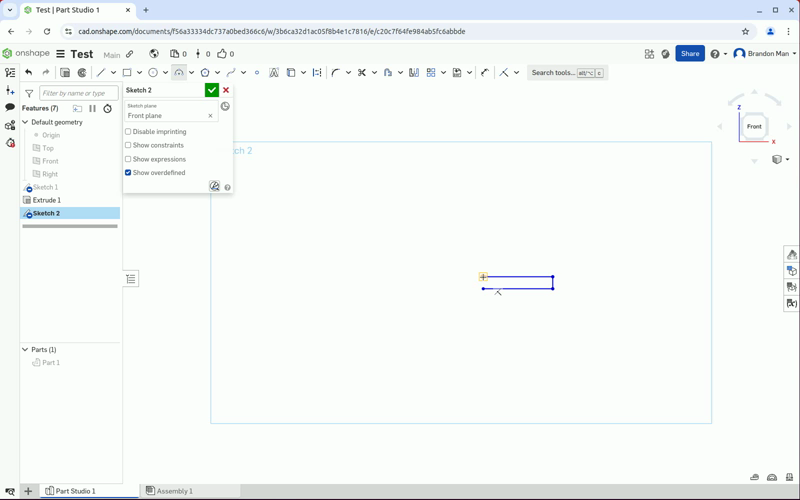
mouse_move(483, 288)
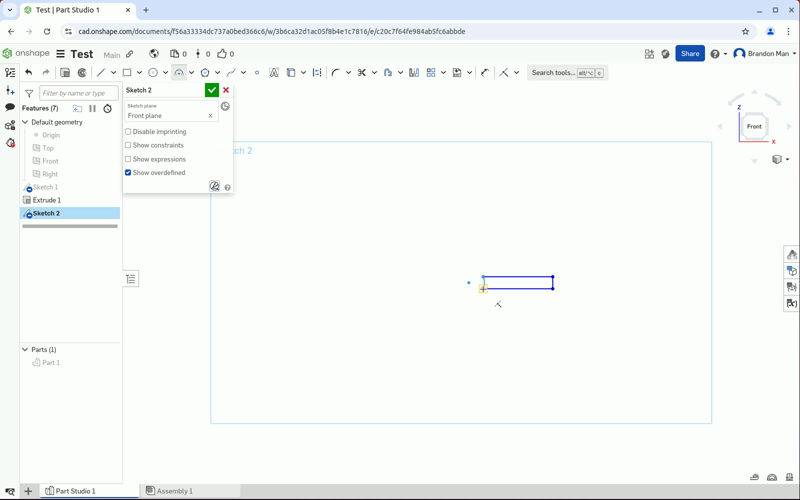
click(483, 288)
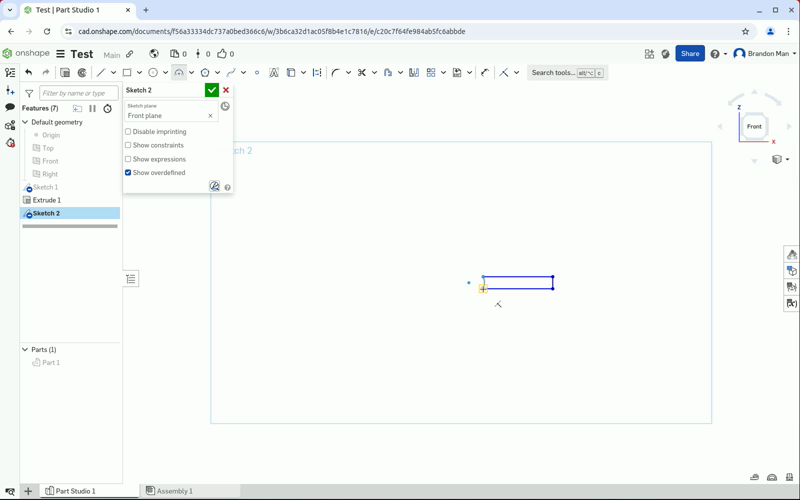
key_down(shift)
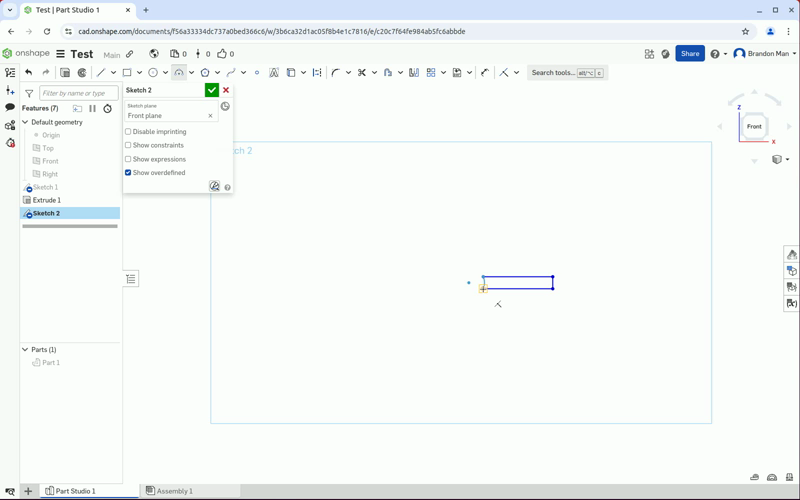
mouse_move(483, 282)
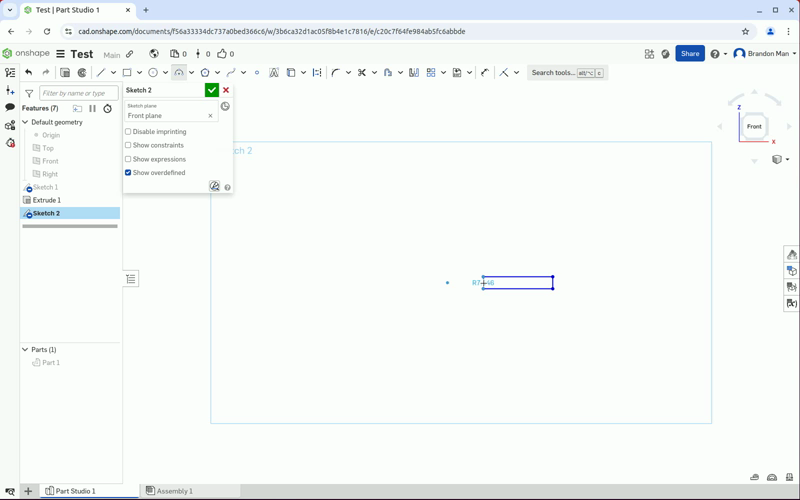
click(483, 282)
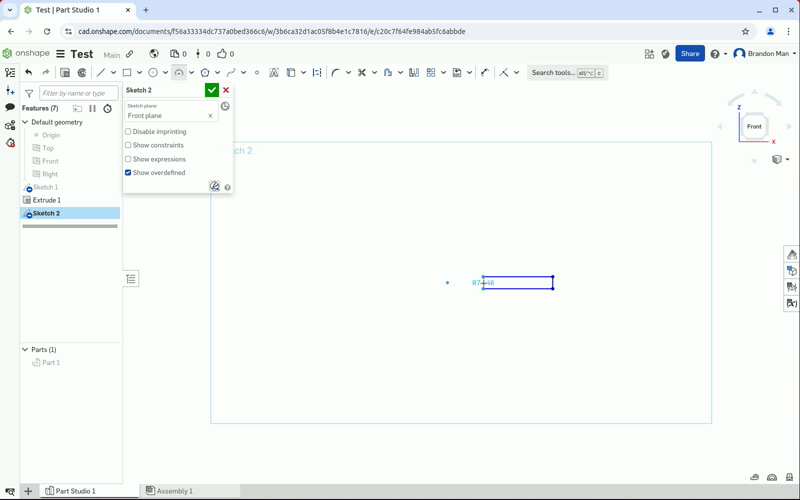
key_up(shift)
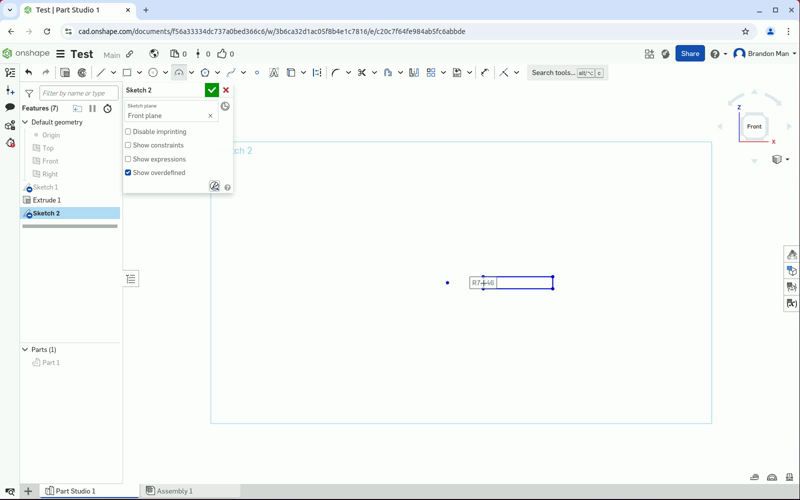
key(esc)
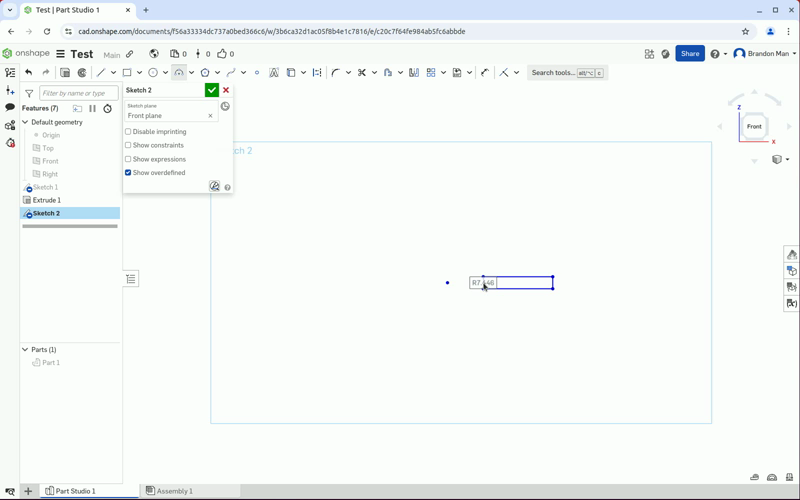
mouse_move(543, 281)
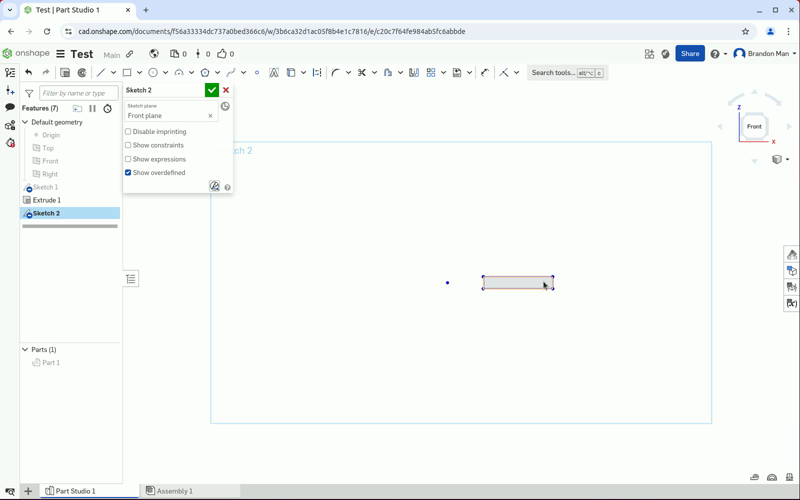
scroll(6)
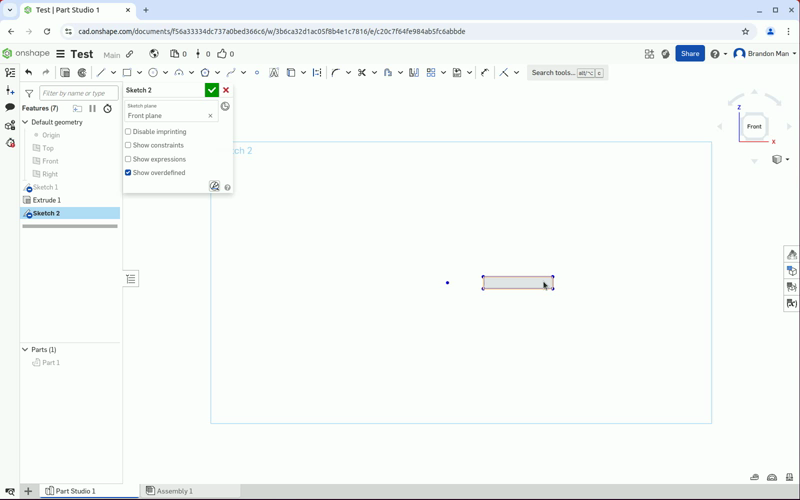
scroll(6)
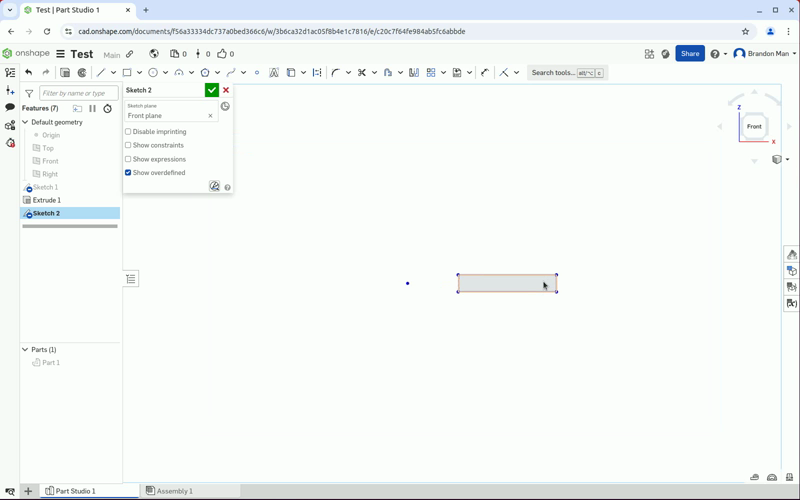
scroll(6)
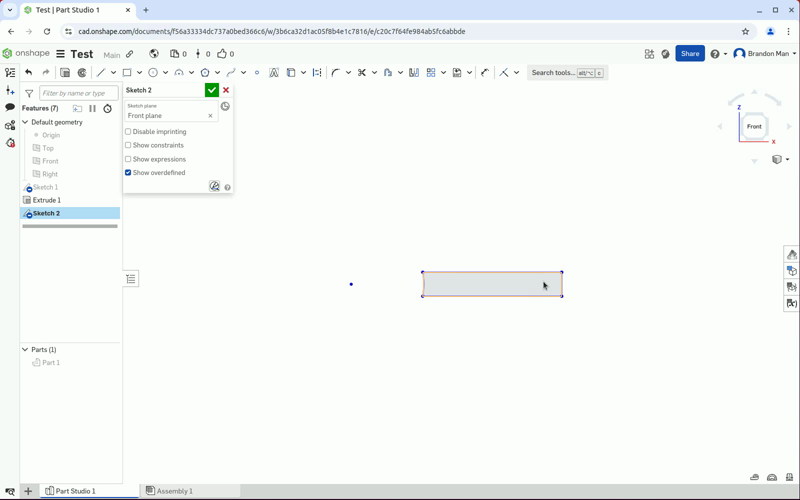
scroll(6)
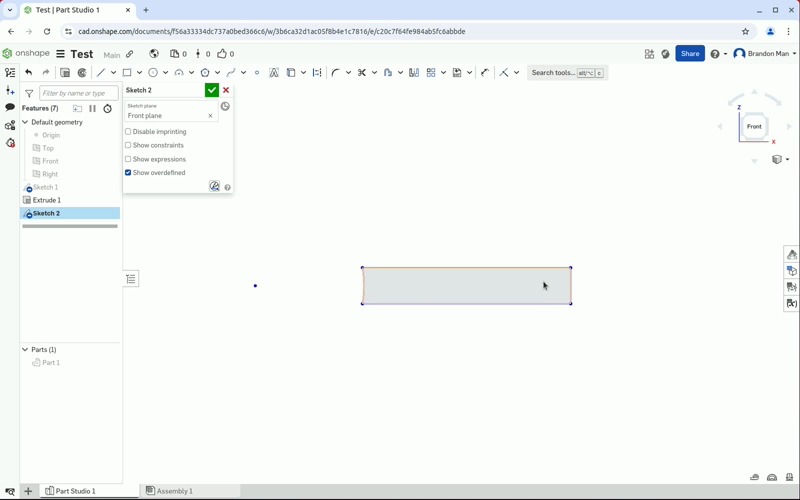
scroll(6)
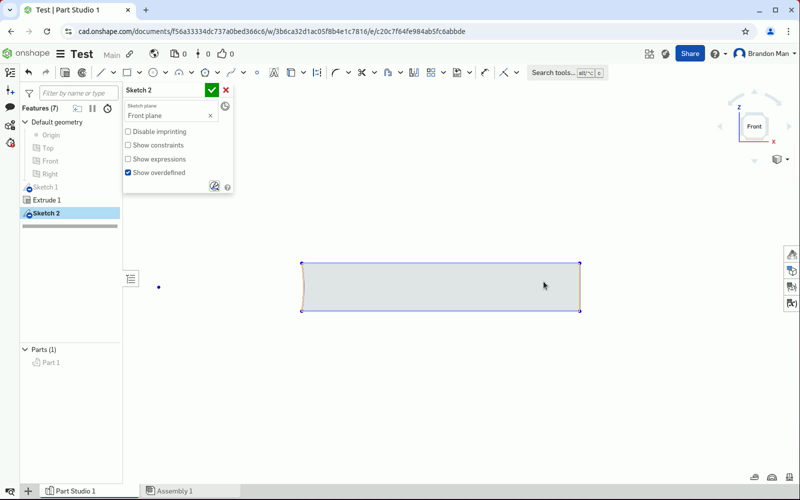
scroll(6)
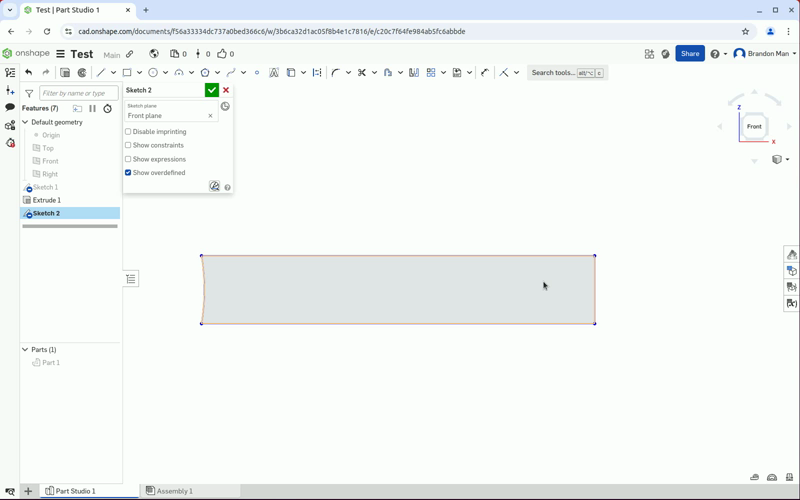
scroll(6)
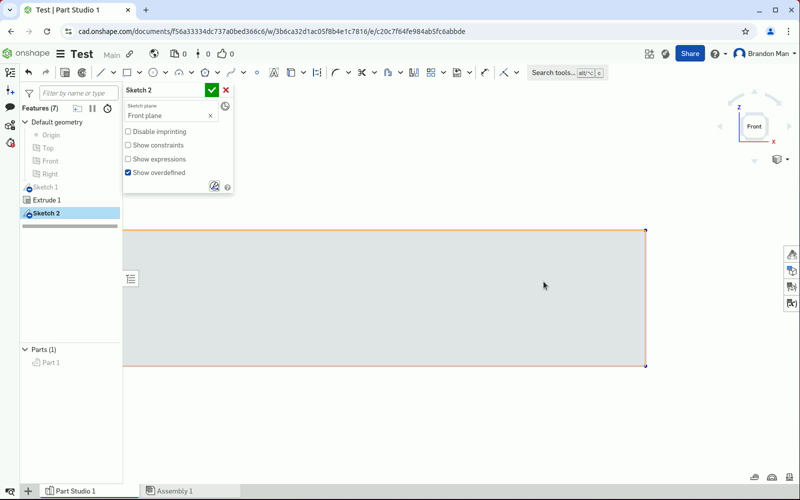
click(543, 281)
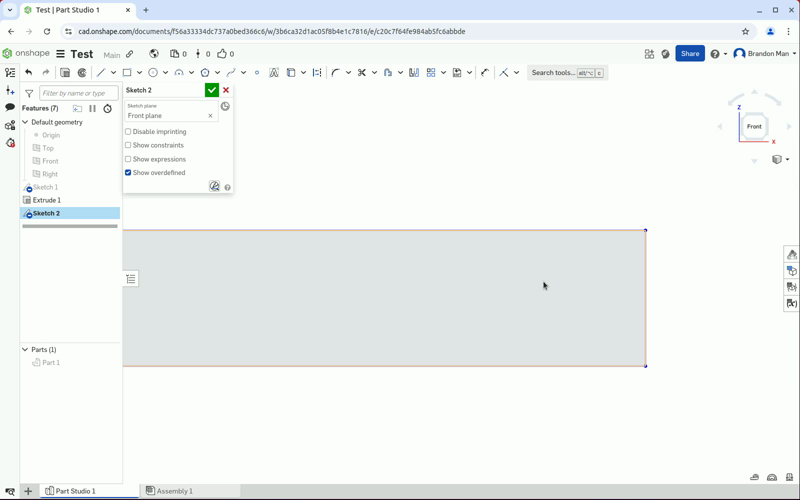
scroll(-6)
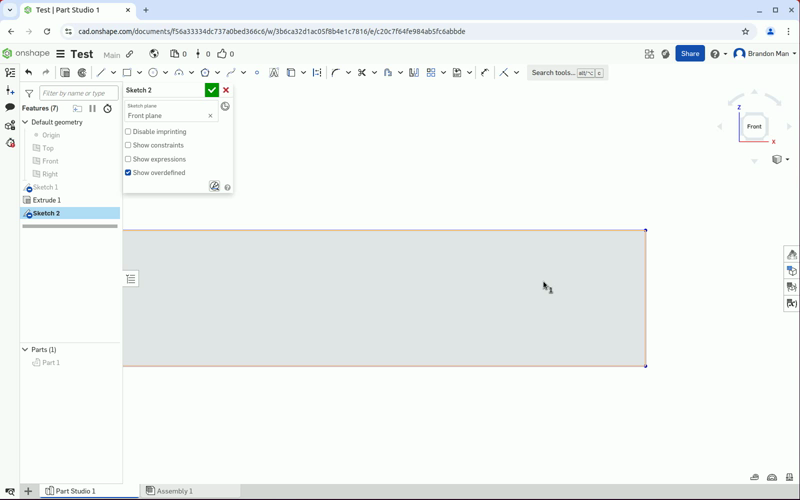
scroll(-6)
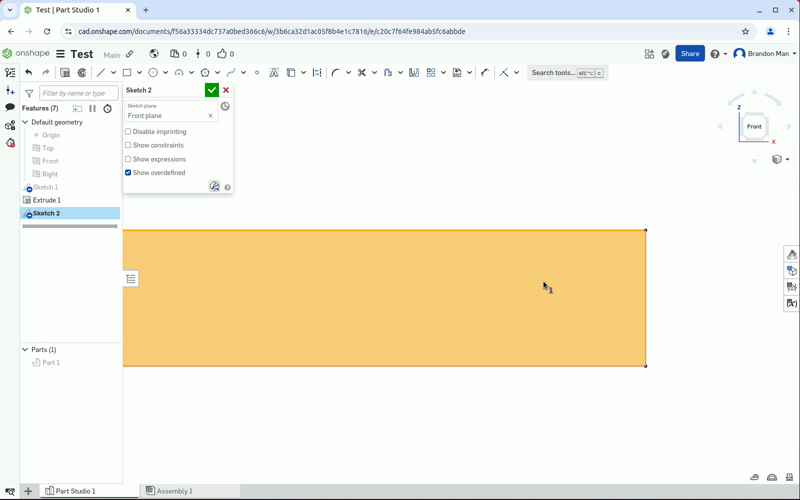
scroll(-6)
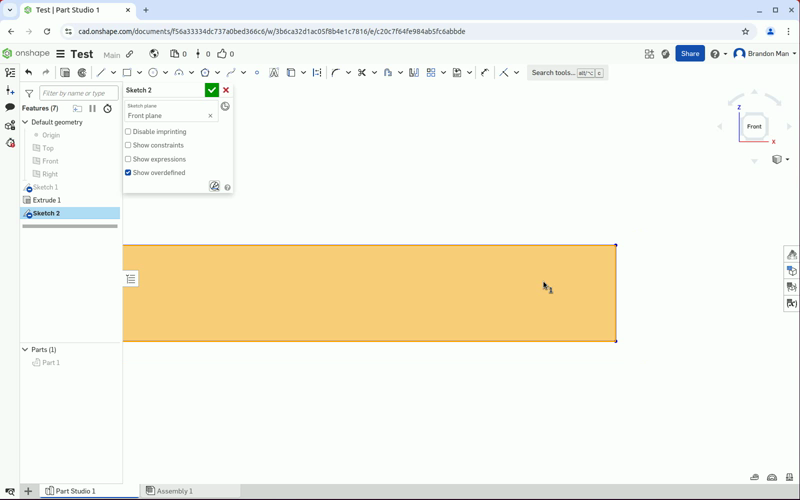
scroll(-6)
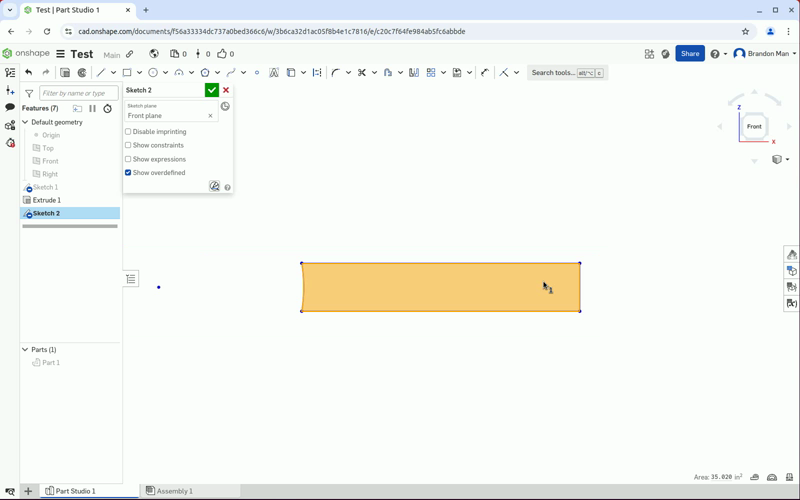
scroll(-6)
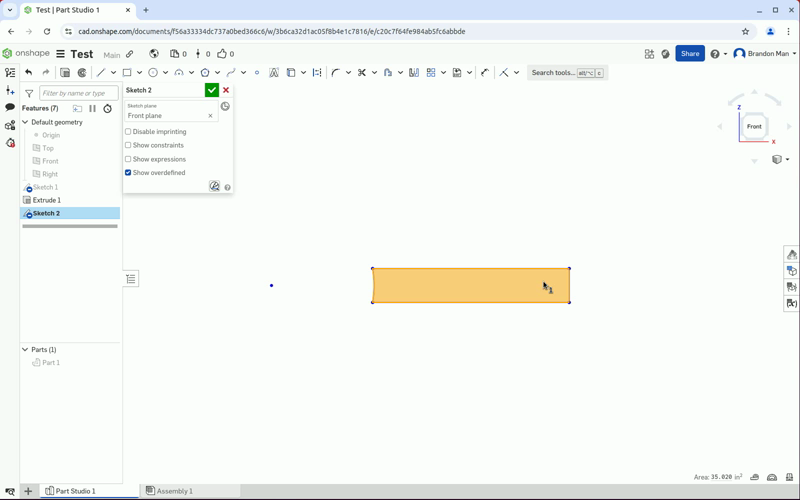
scroll(-6)
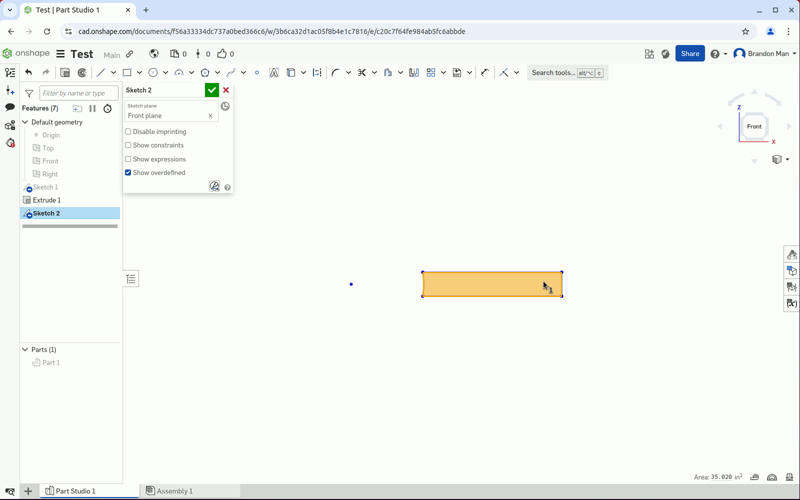
scroll(-6)
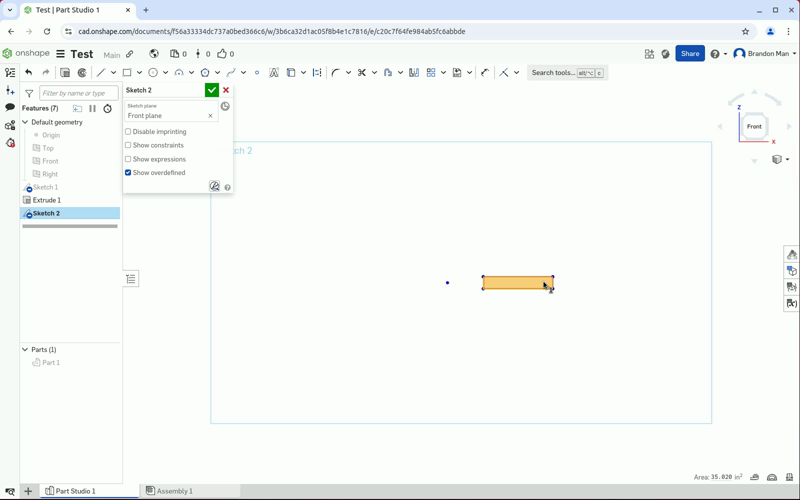
mouse_move(73, 352)
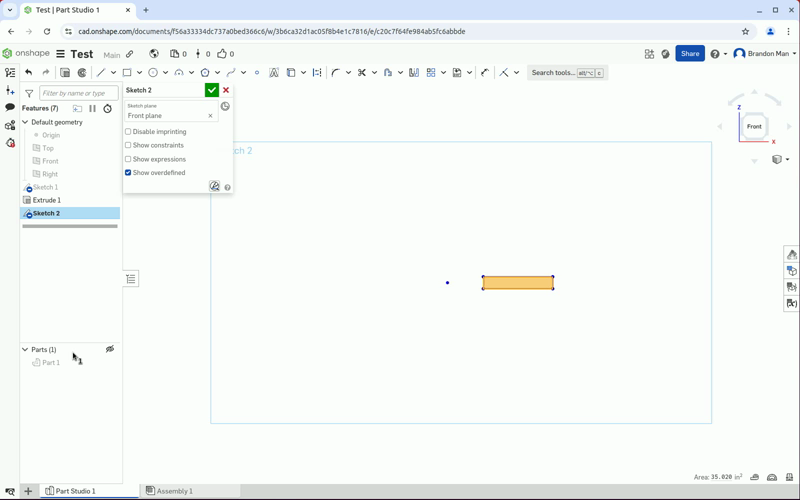
key(shift+y)
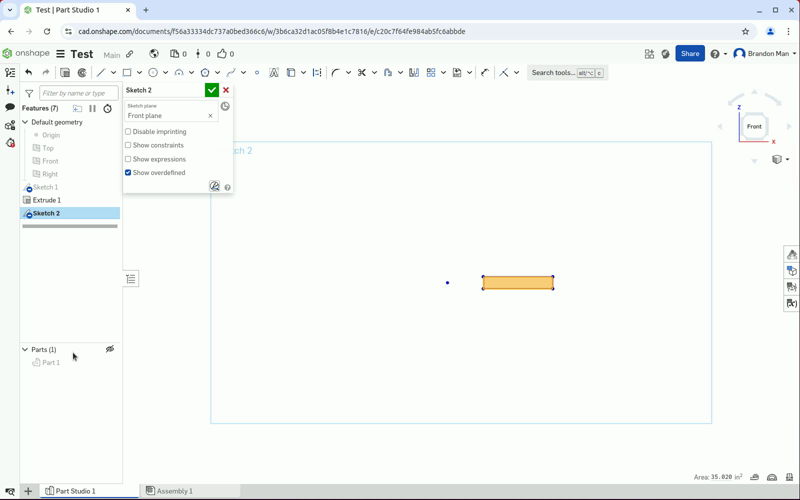
key(shift+e)
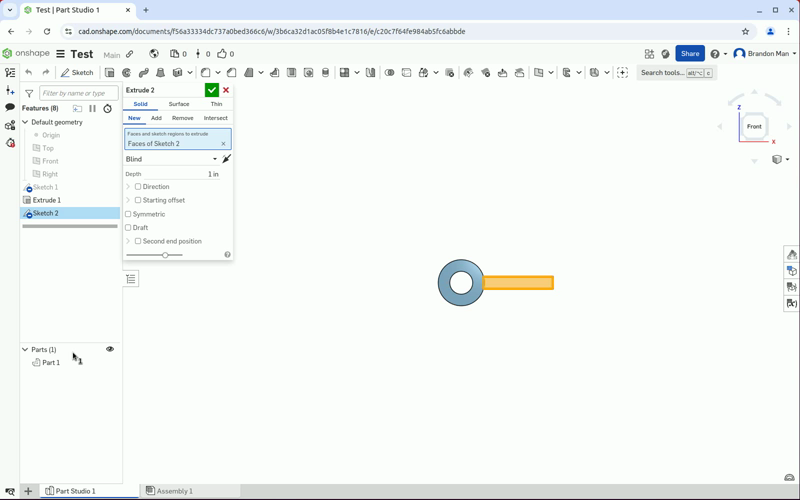
mouse_move(143, 106)
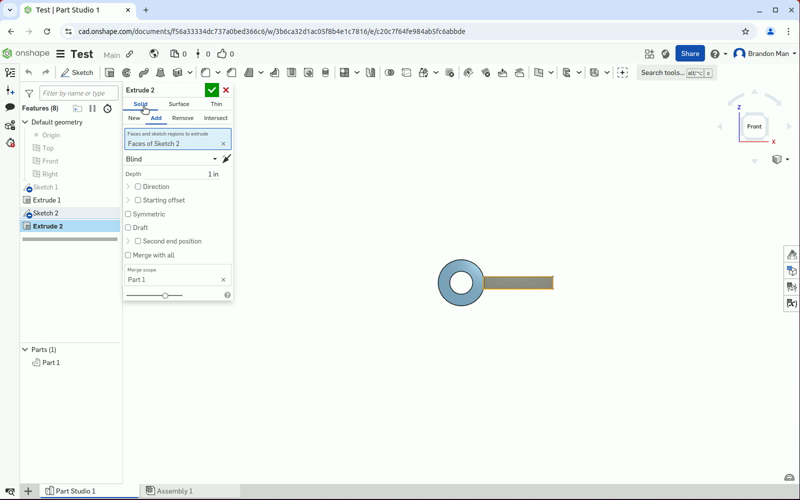
click(143, 106)
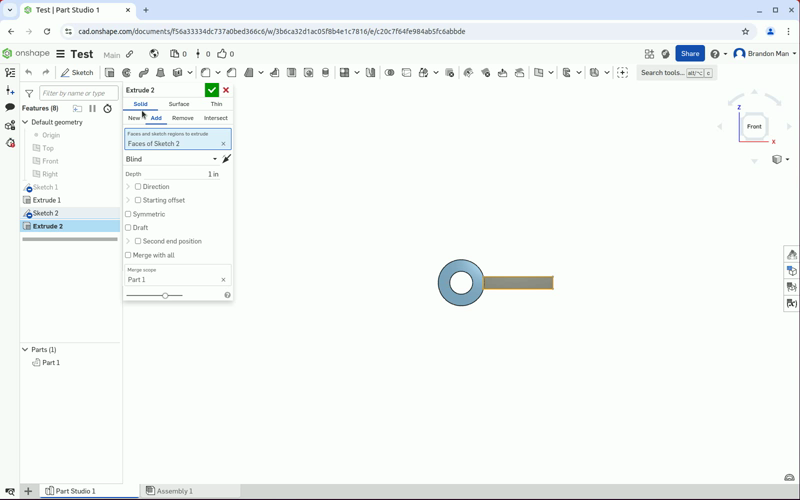
mouse_move(137, 120)
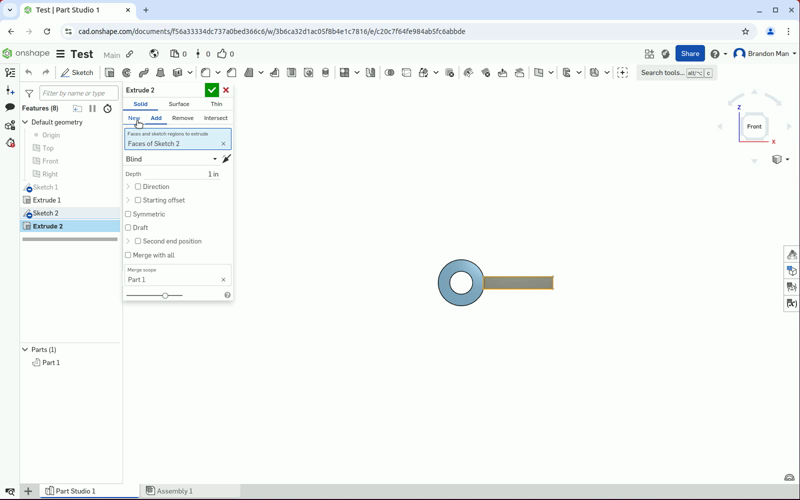
click(137, 120)
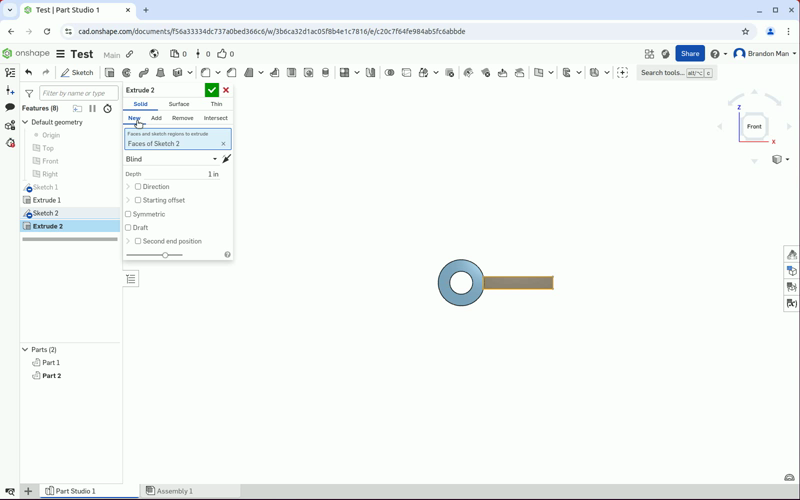
key(tab, 4)
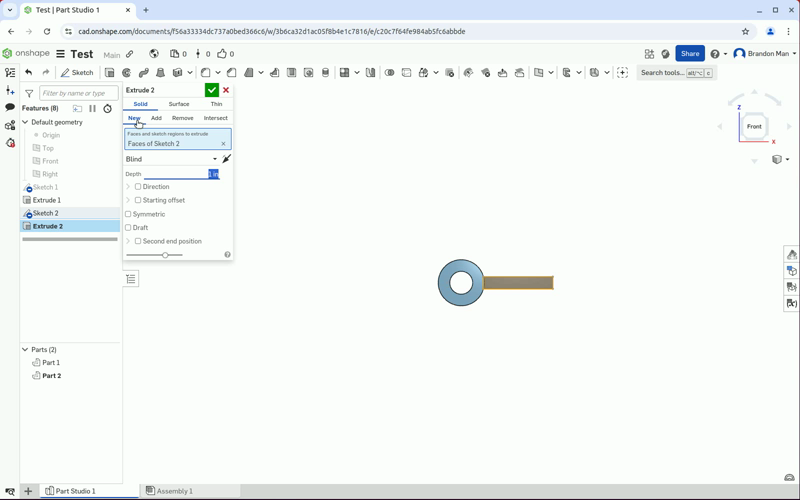
text(23.108)
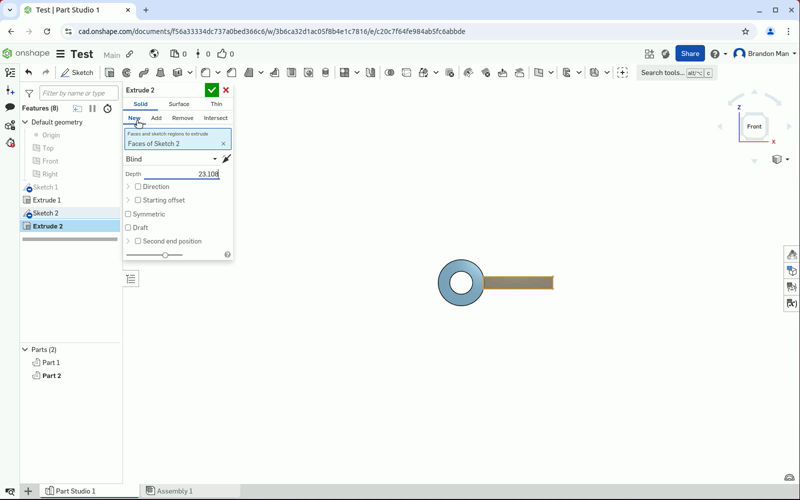
key(enter)
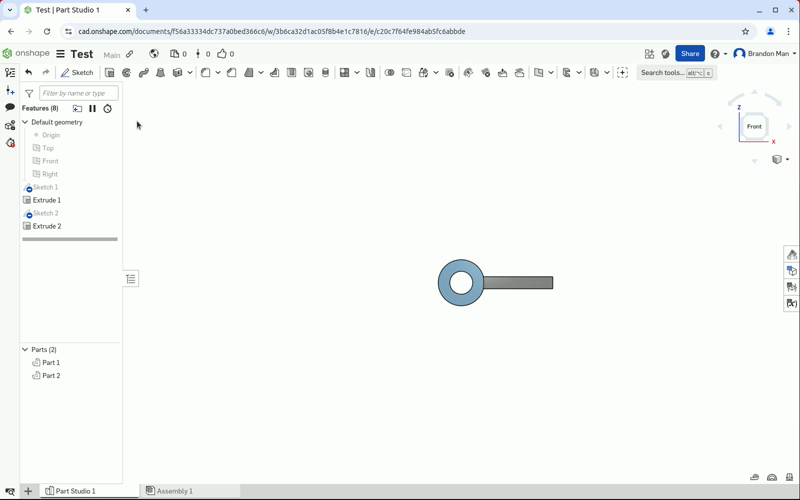
key(shift+h)
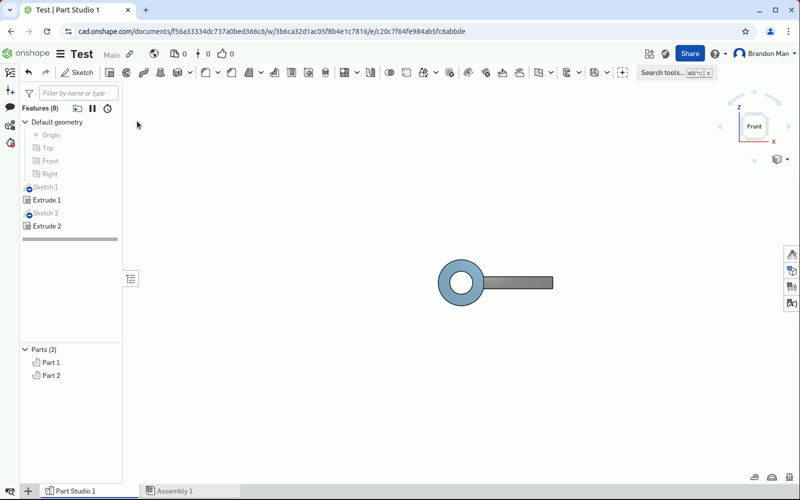
key(shift+h)
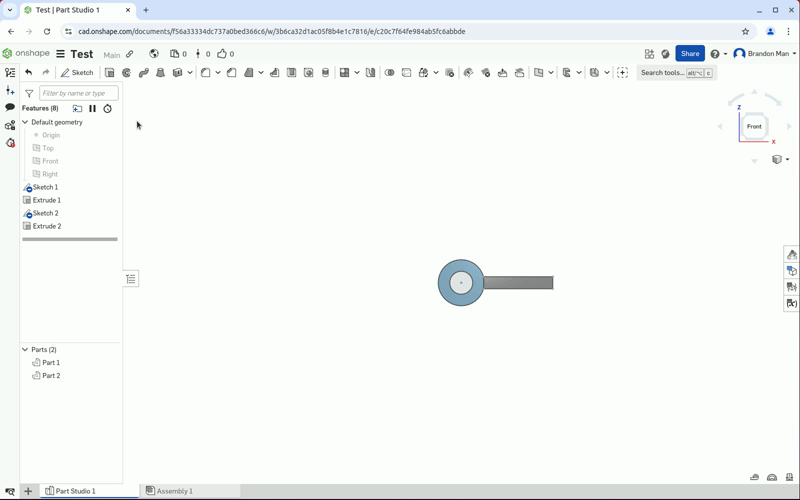
key(shift+7)
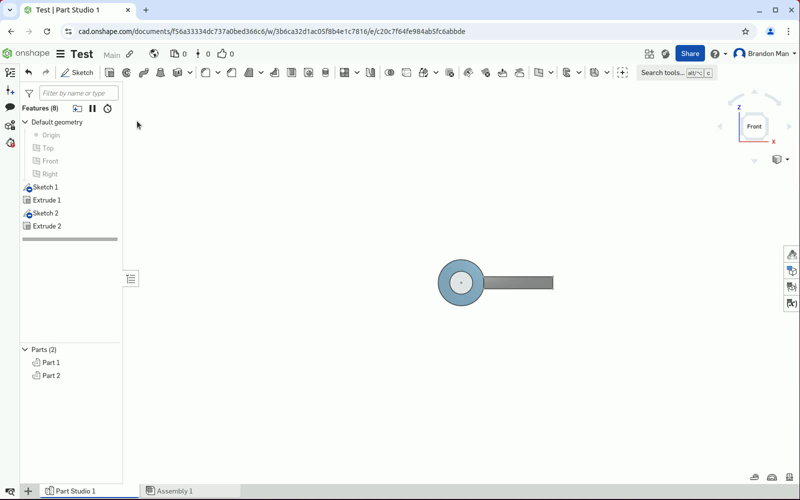
key(left, 2)
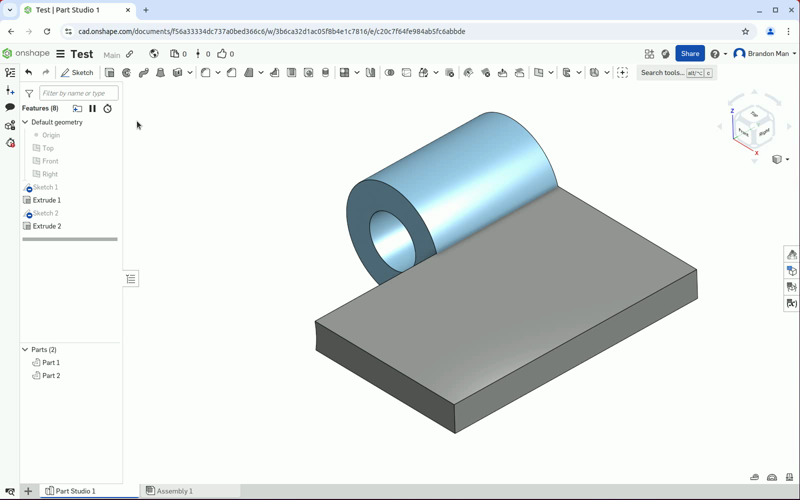
key(down, 2)
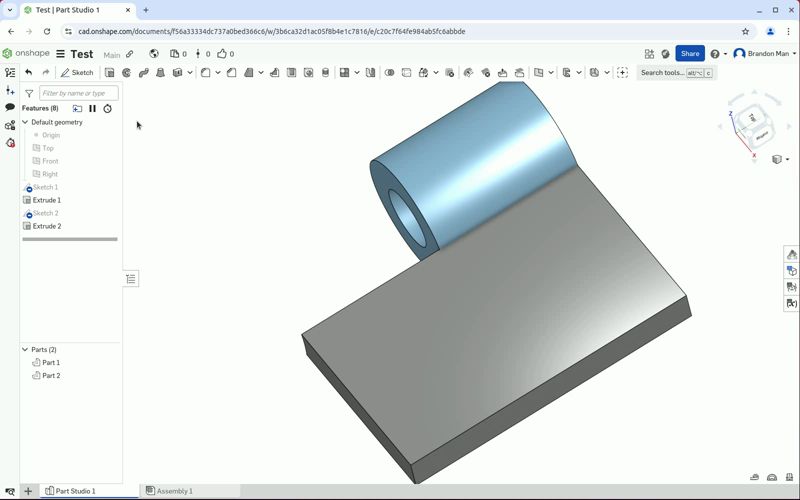
key(up, 2)
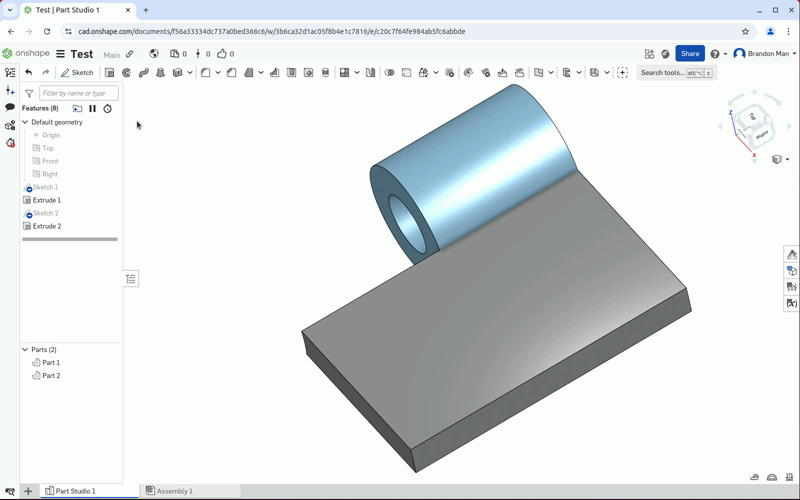
key(right, 2)
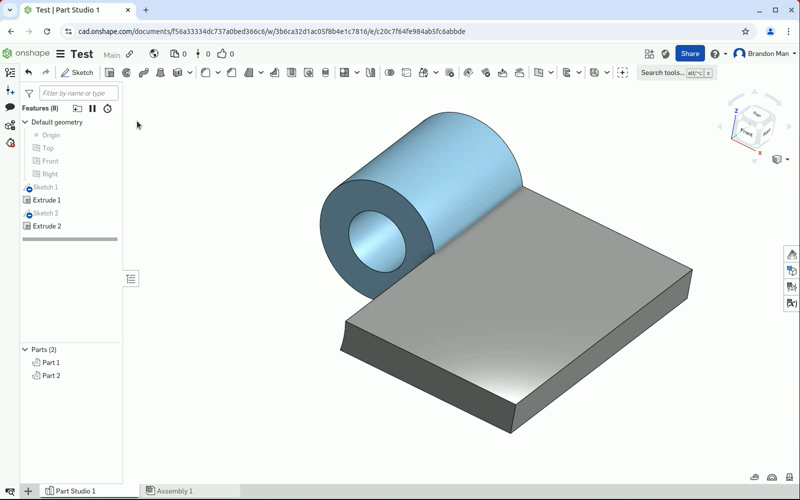
mouse_move(73, 189)
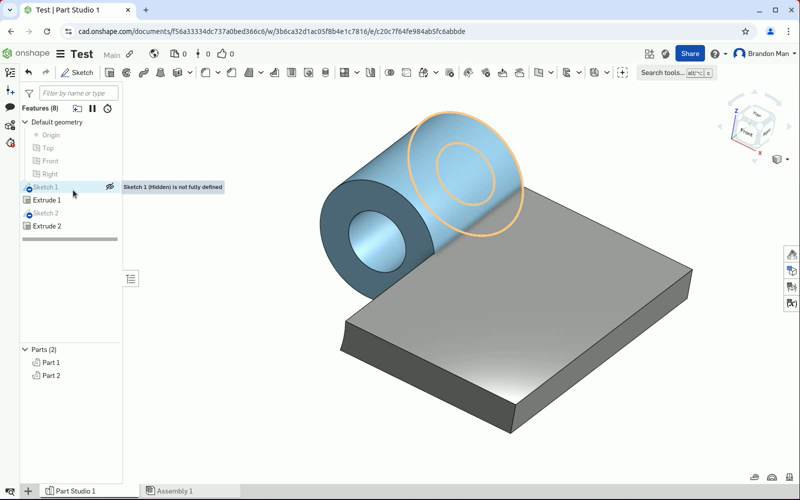
click(73, 189)